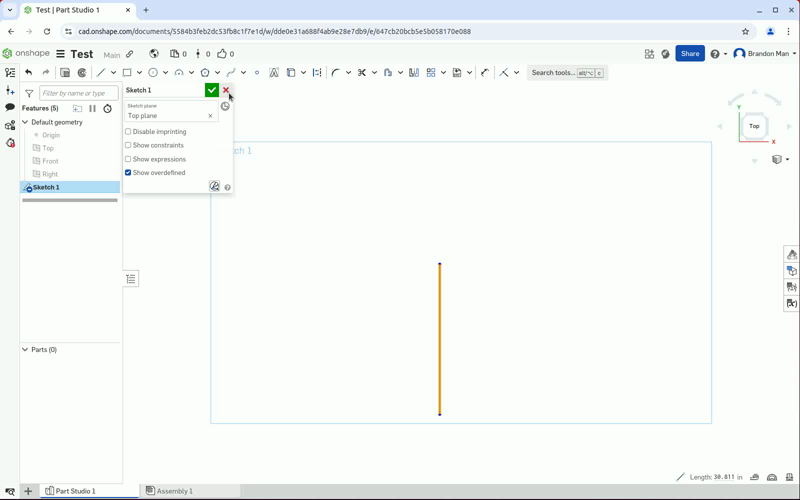
key(shift+h)
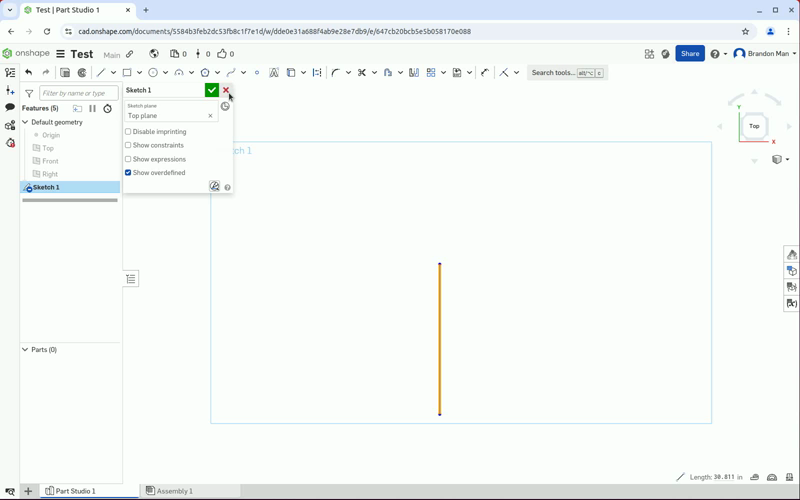
key(shift+s)
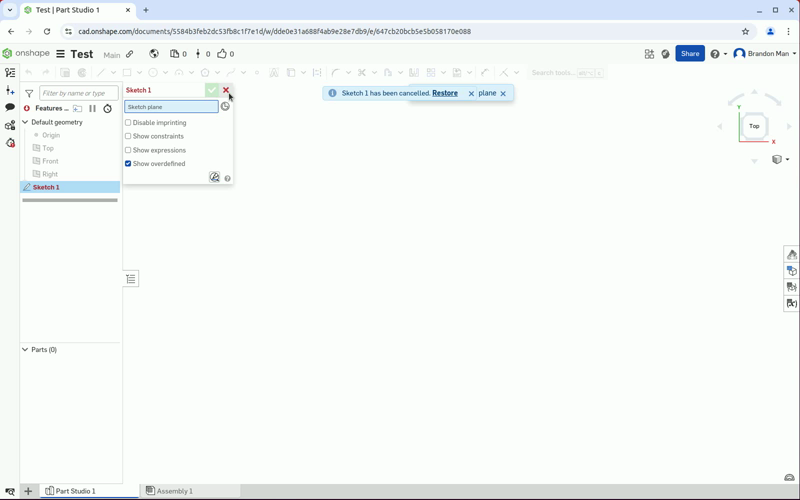
mouse_move(73, 150)
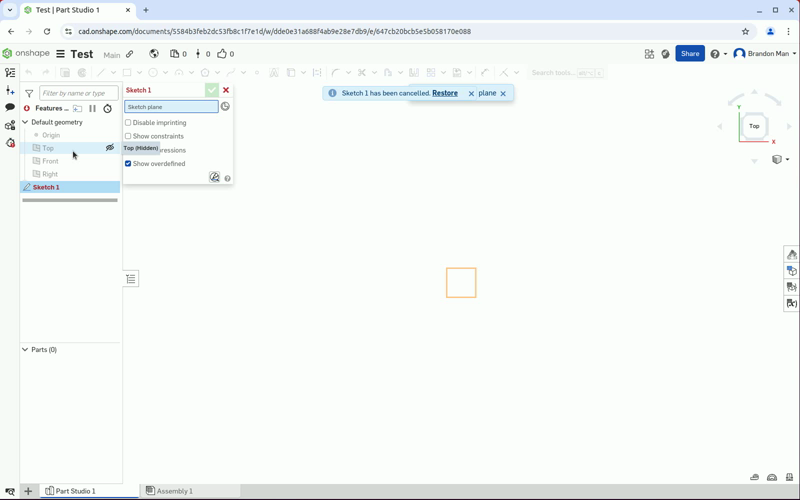
click(73, 150)
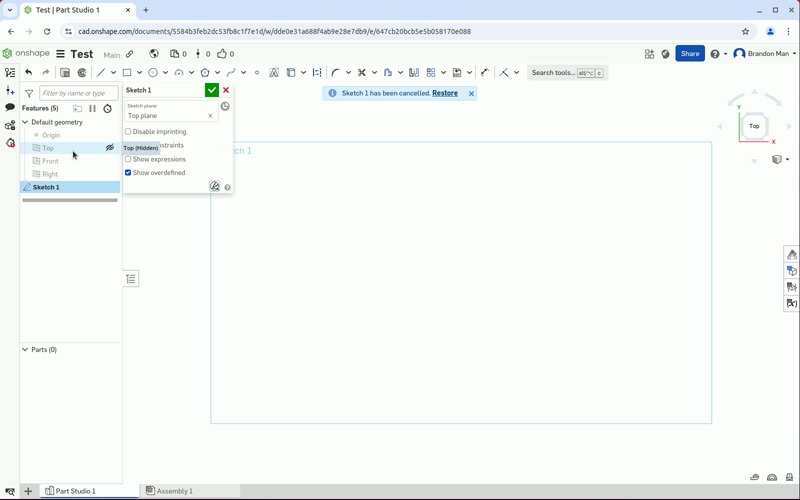
mouse_move(73, 352)
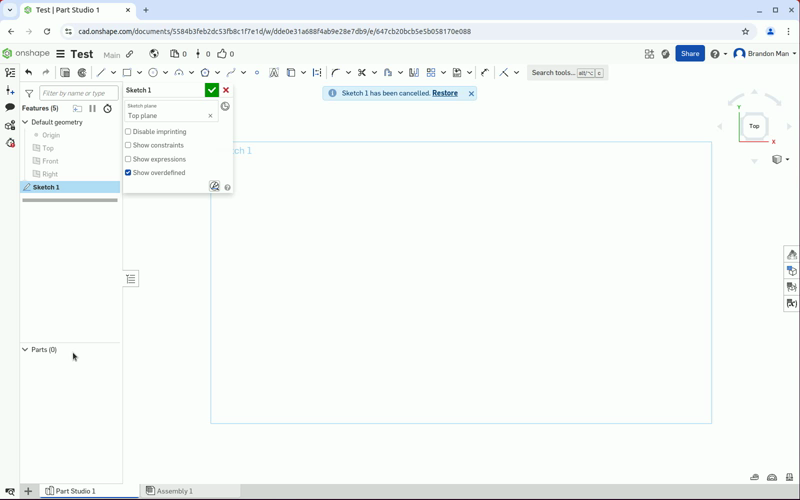
key(y)
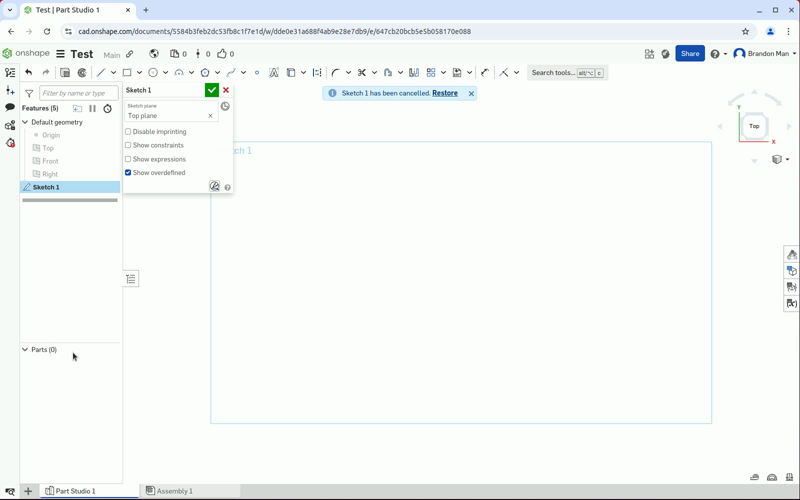
key(l)
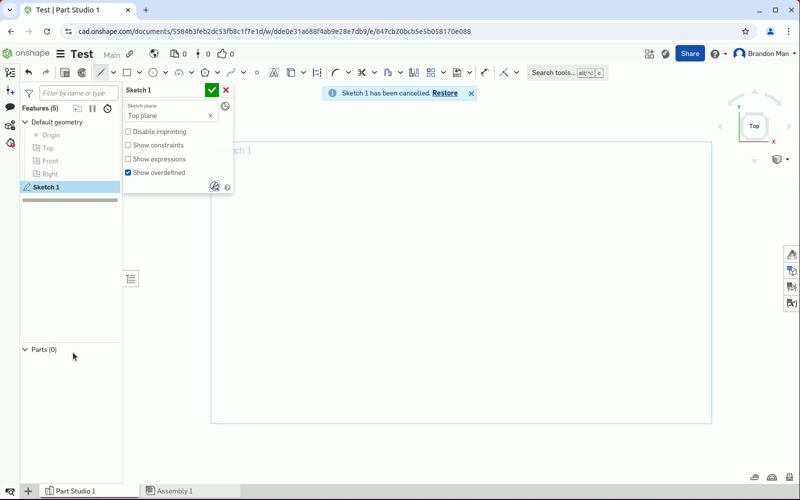
key_down(shift)
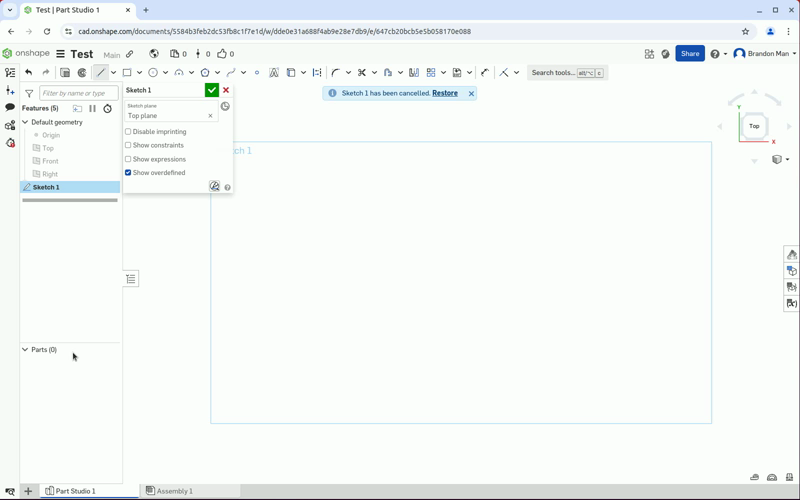
mouse_move(460, 357)
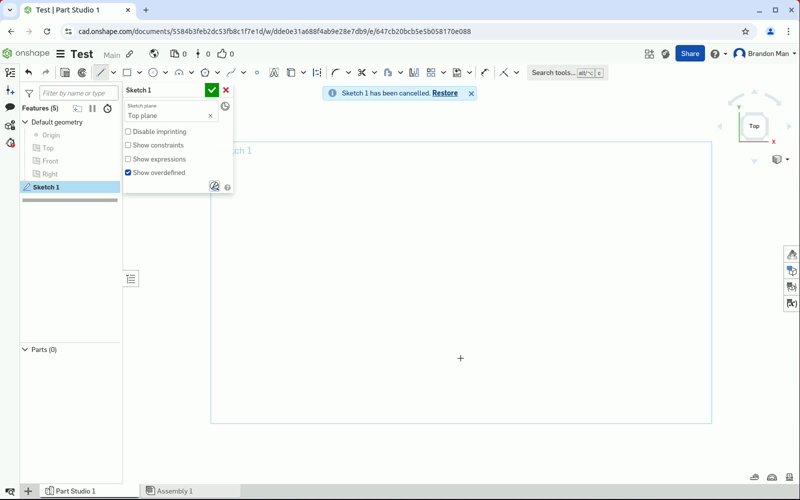
click(460, 357)
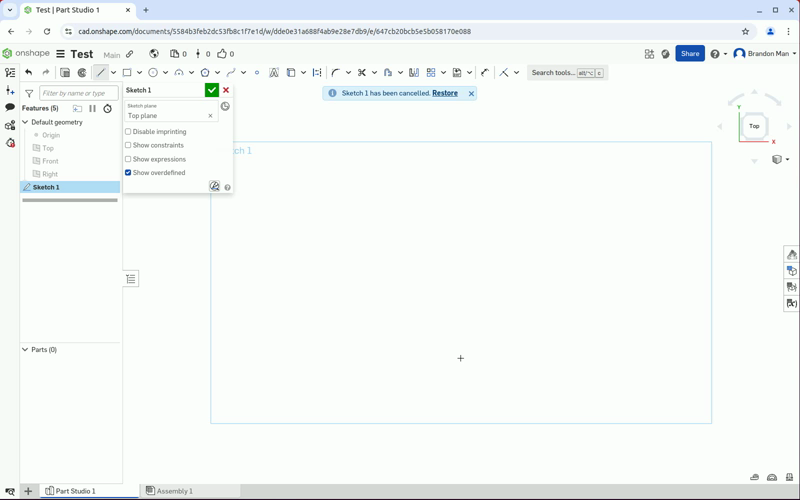
key_up(shift)
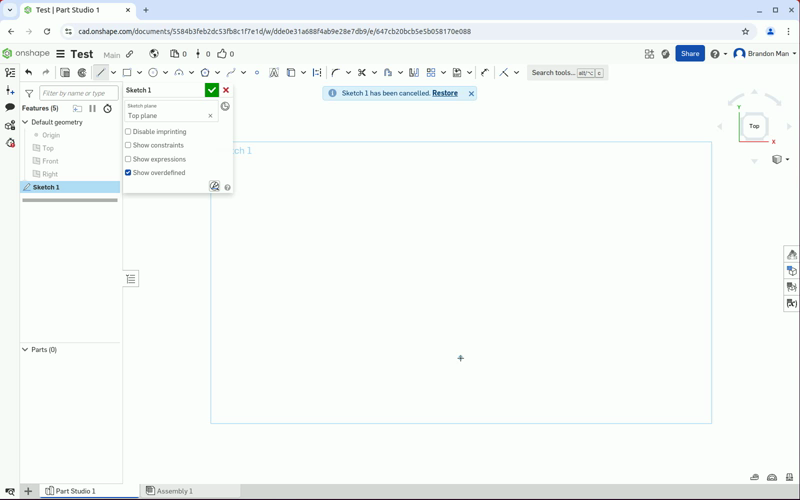
key_down(shift)
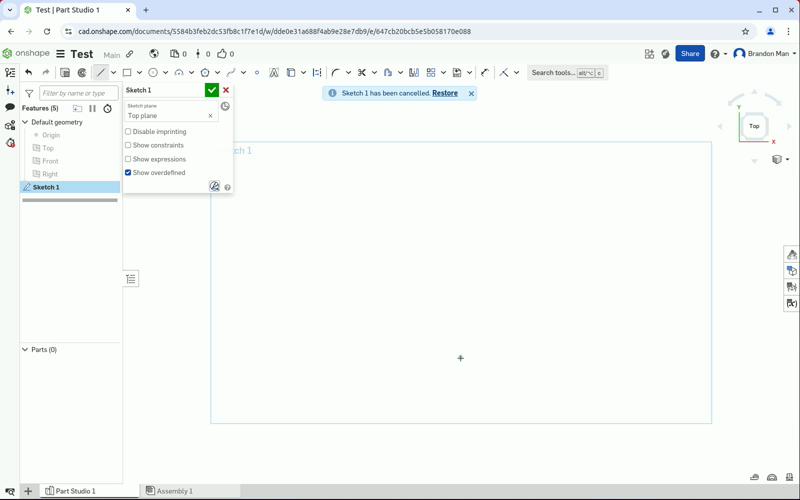
mouse_move(573, 357)
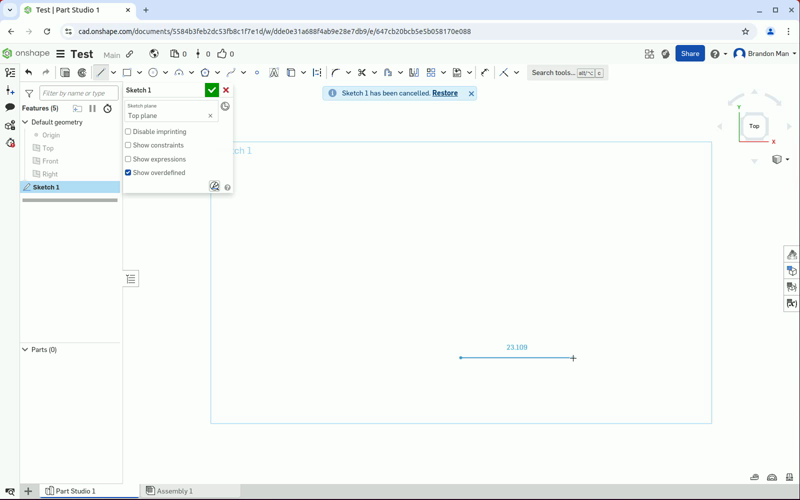
click(573, 357)
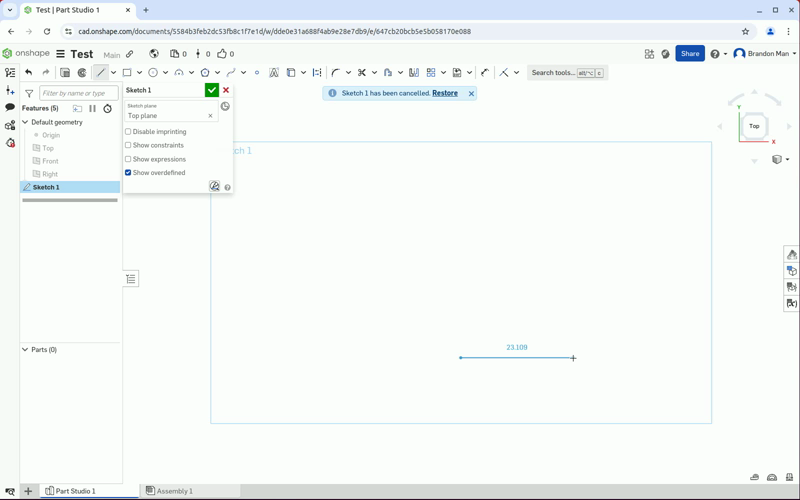
key_up(shift)
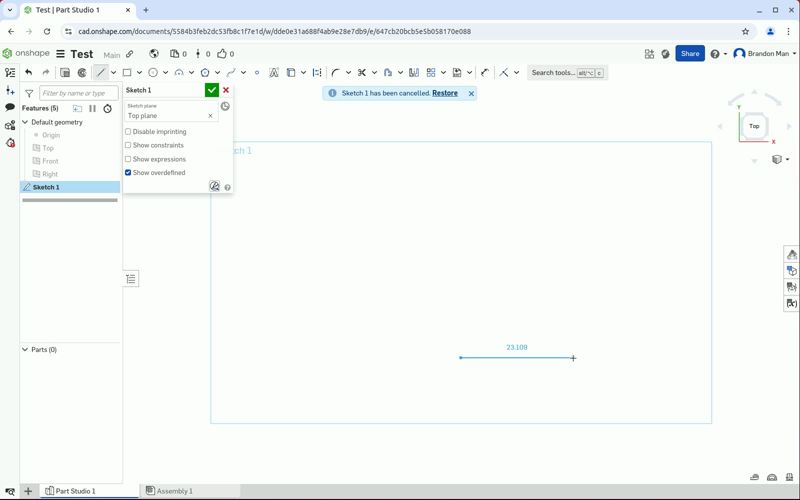
key_down(shift)
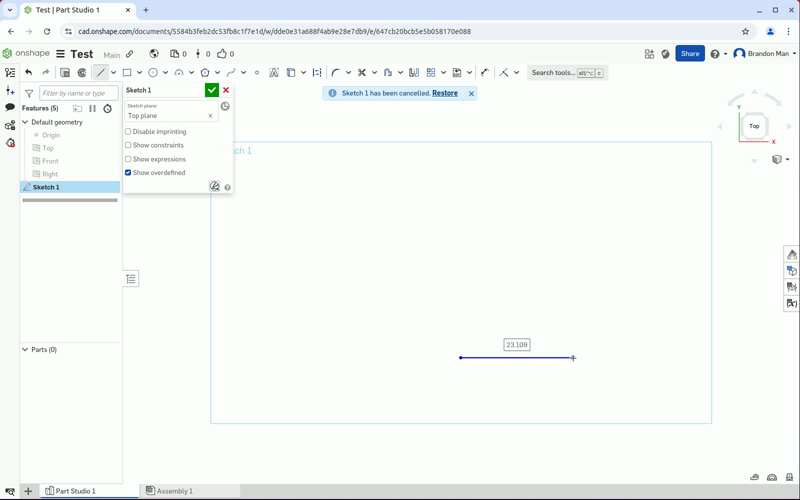
mouse_move(573, 283)
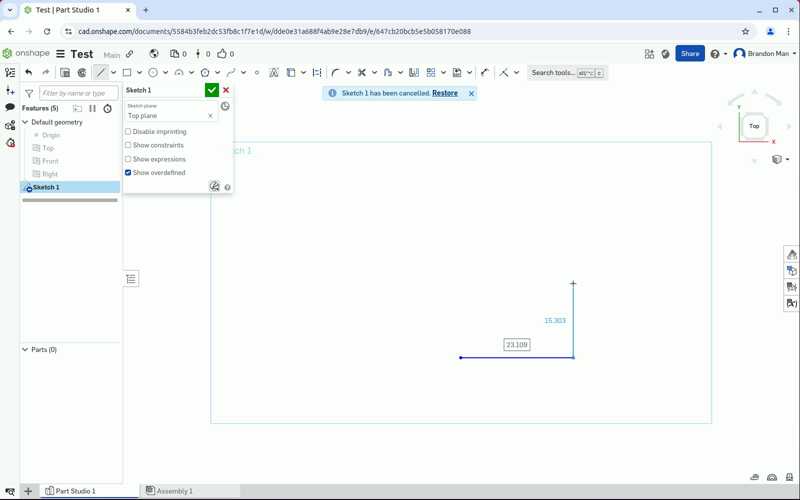
click(573, 283)
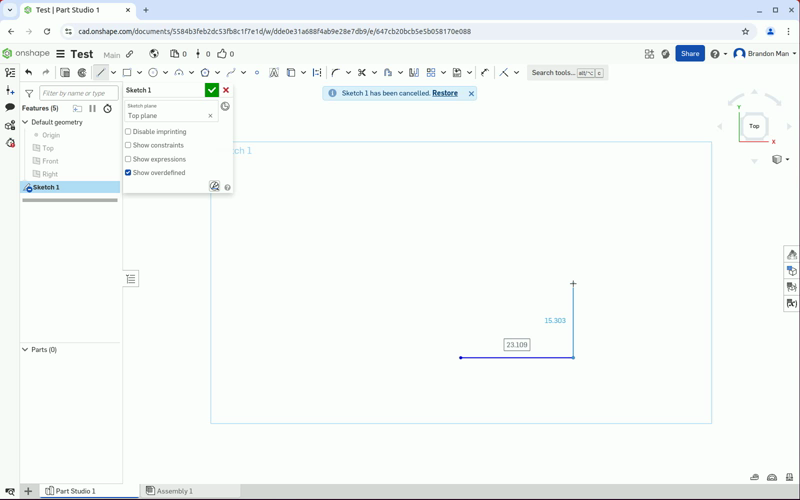
key_up(shift)
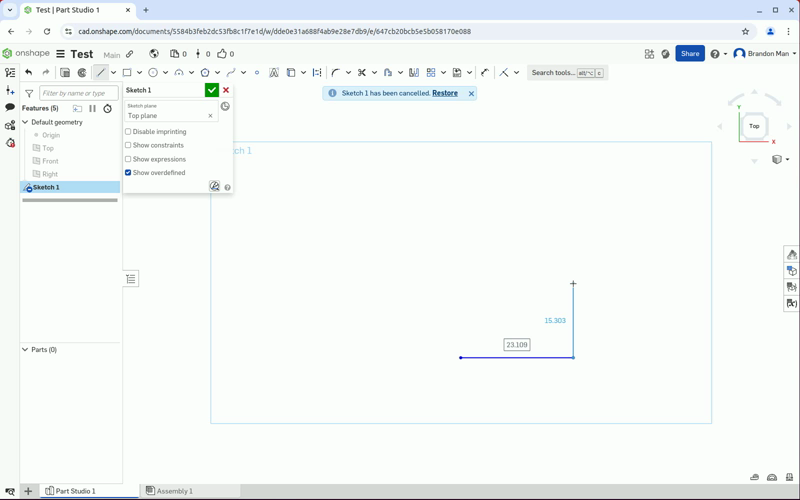
key_down(shift)
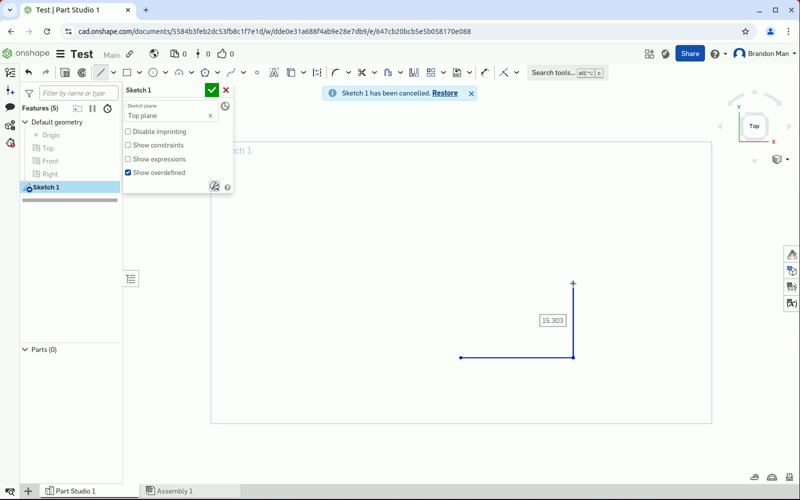
mouse_move(460, 283)
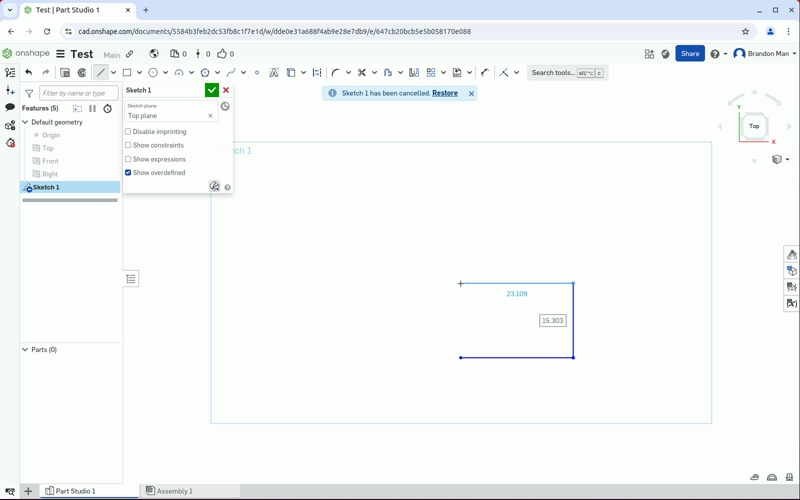
click(460, 283)
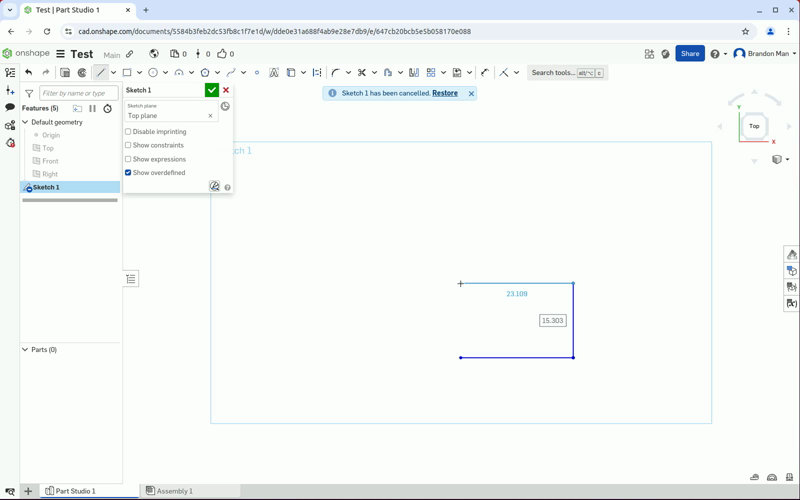
key_up(shift)
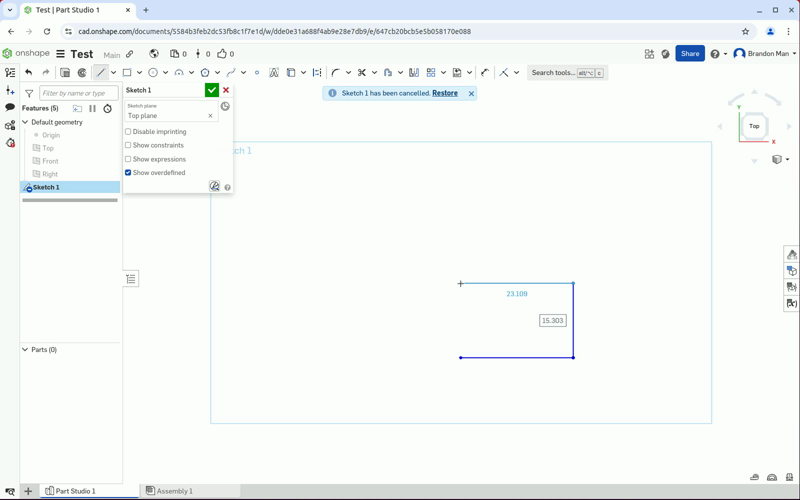
key_down(shift)
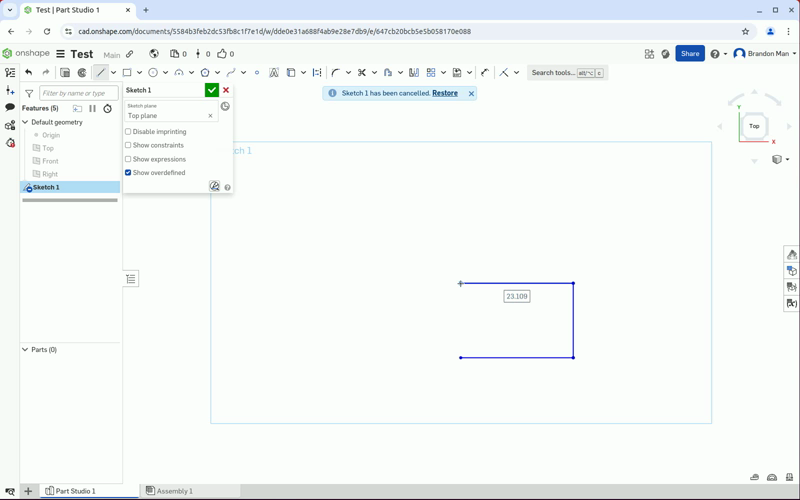
mouse_move(460, 357)
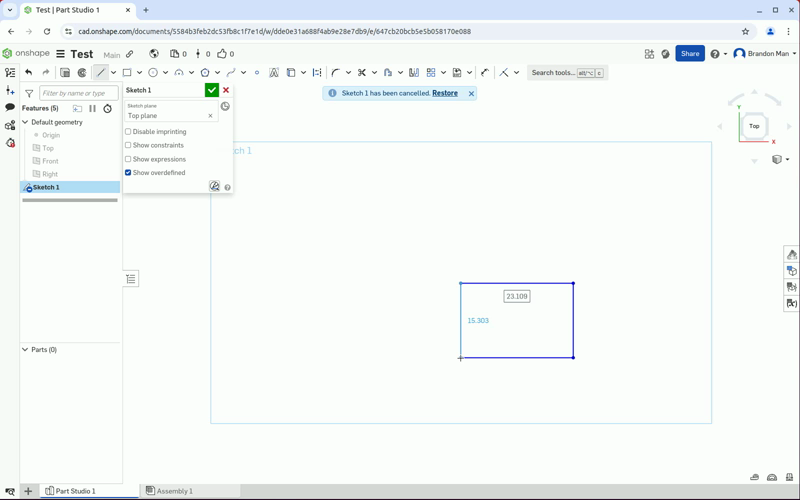
key_up(shift)
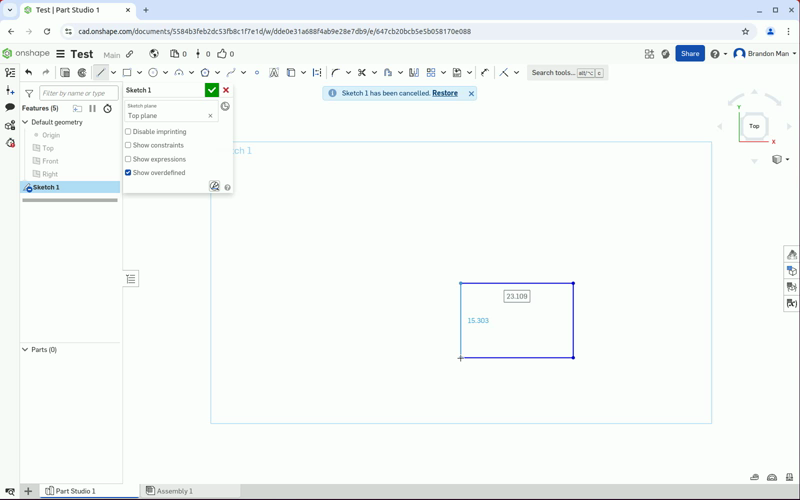
click(460, 357)
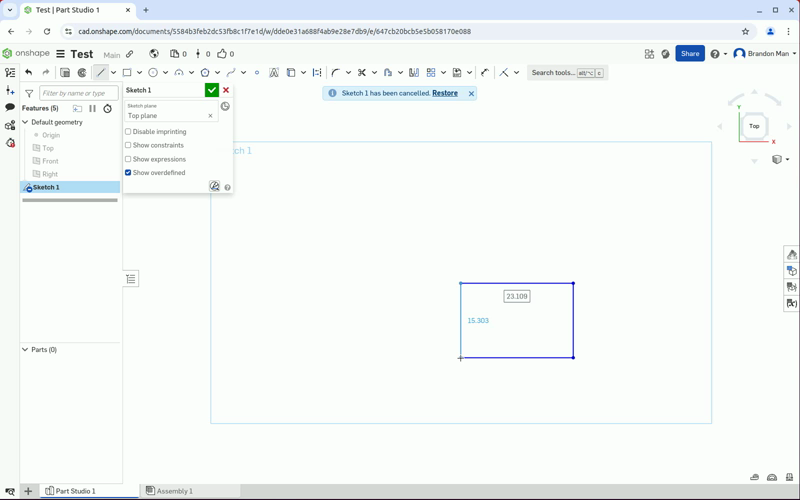
key(esc)
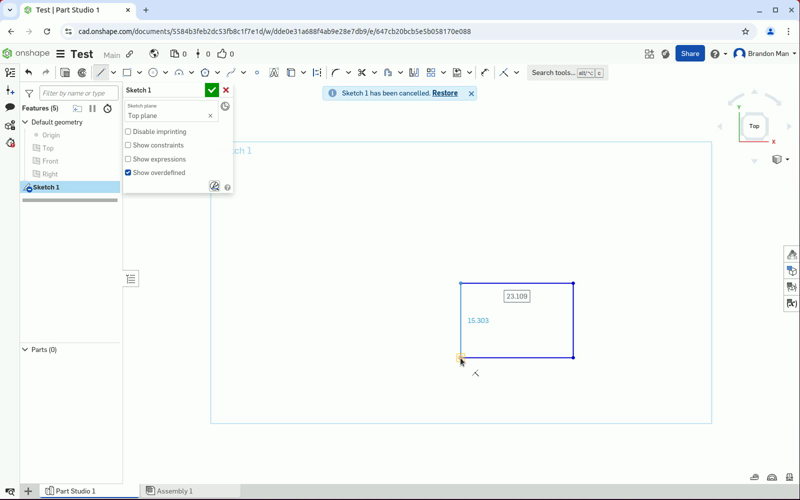
mouse_move(533, 292)
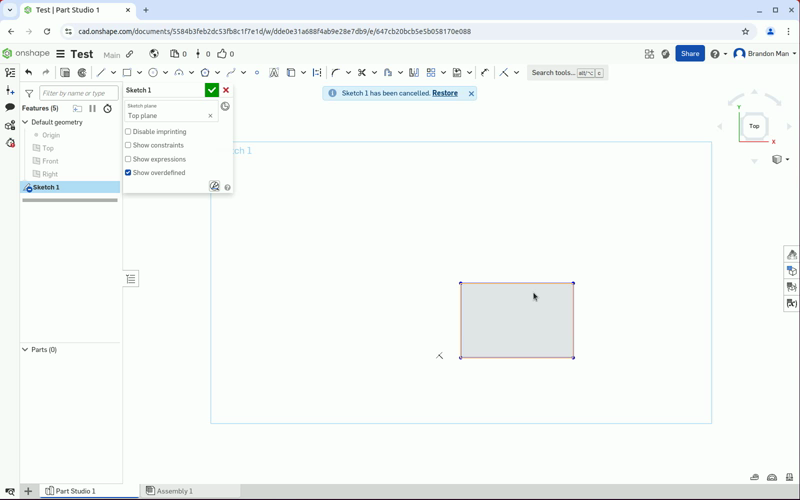
click(533, 292)
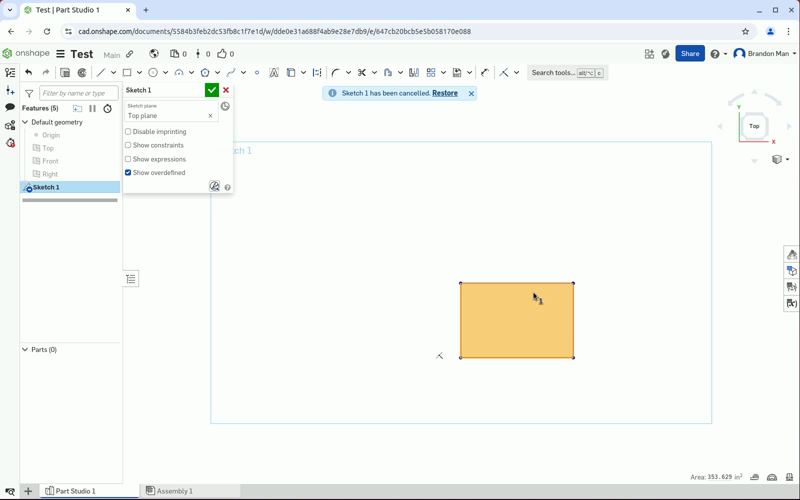
mouse_move(73, 352)
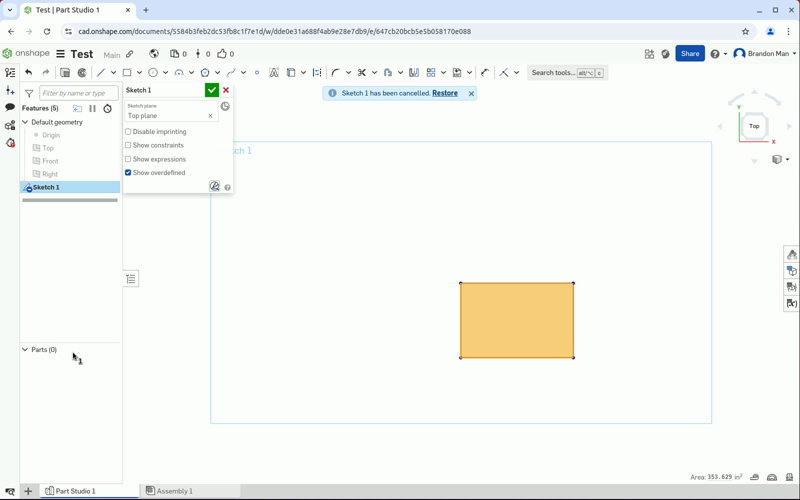
key(shift+y)
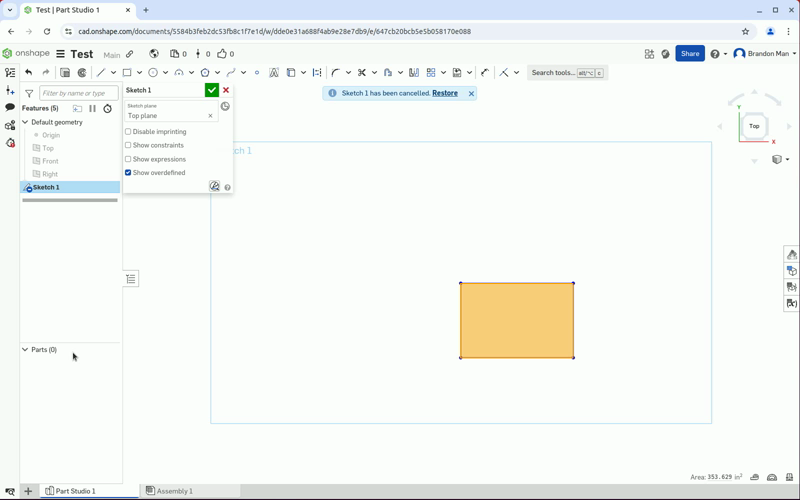
key(shift+e)
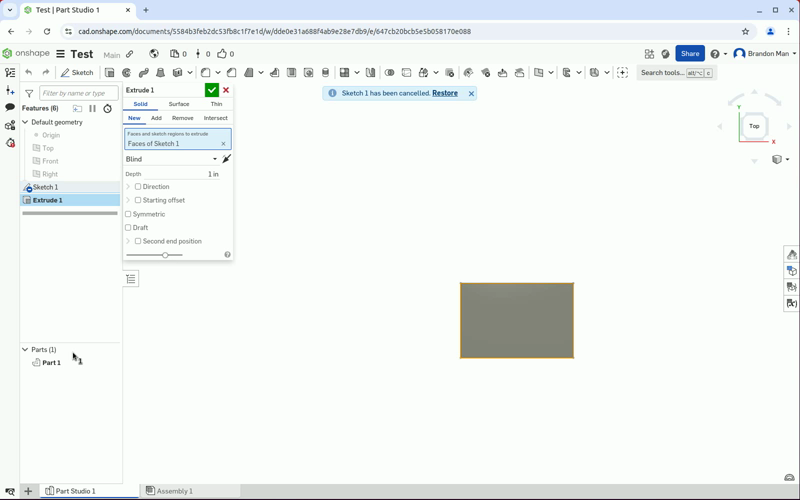
mouse_move(143, 106)
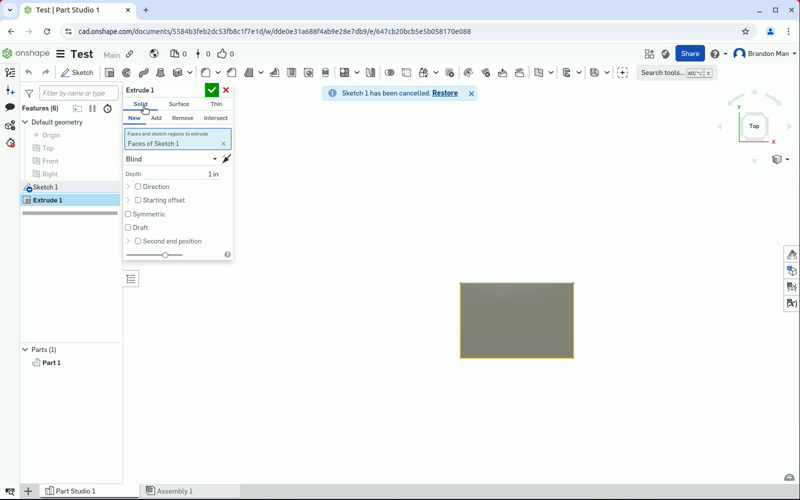
click(143, 106)
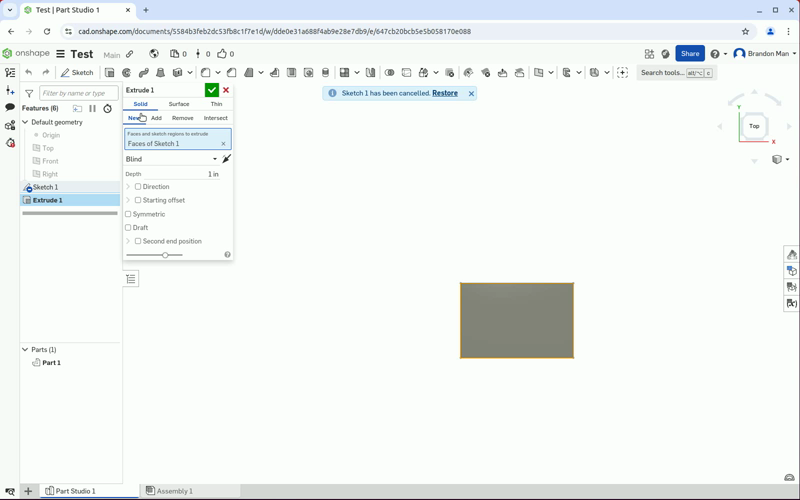
mouse_move(137, 120)
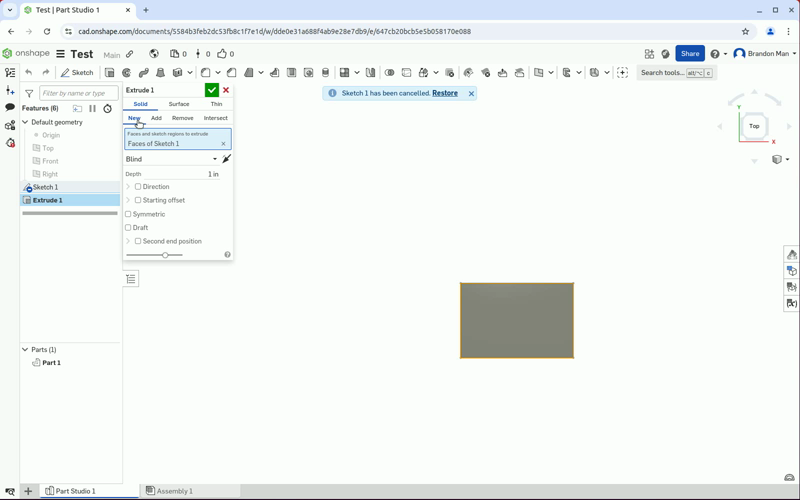
click(137, 120)
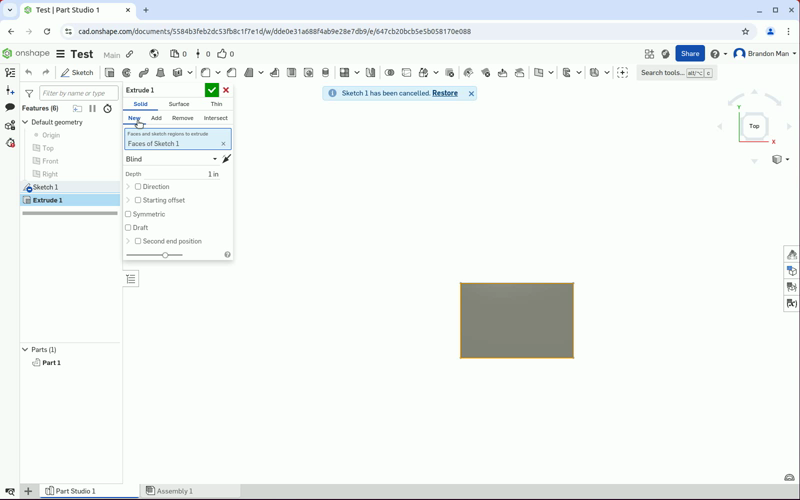
key(tab, 4)
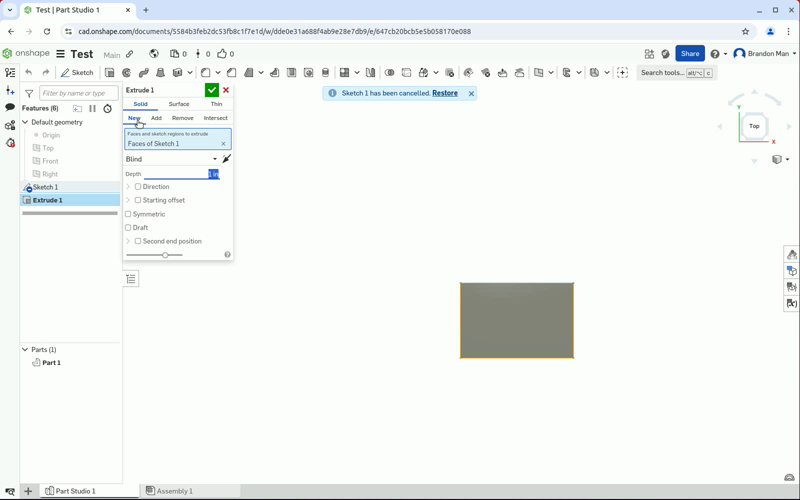
text(7.703)
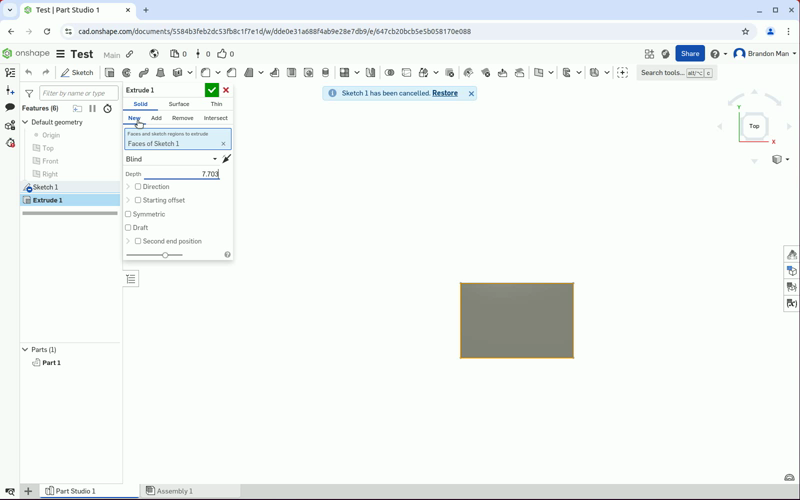
key(enter)
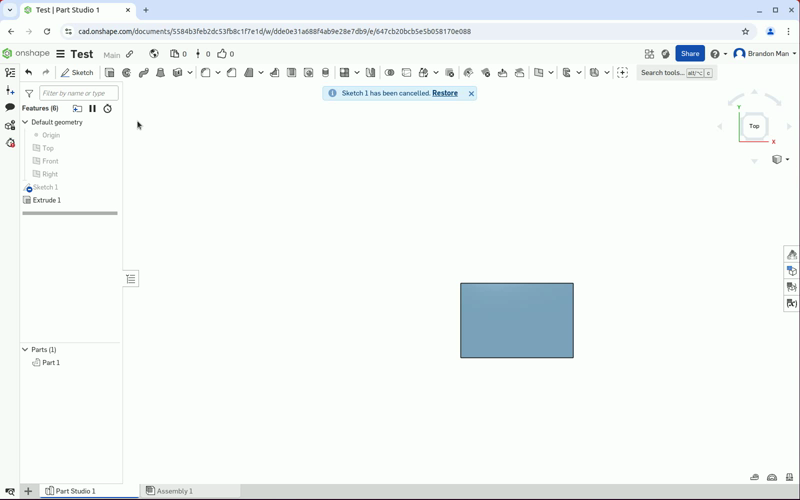
key(shift+h)
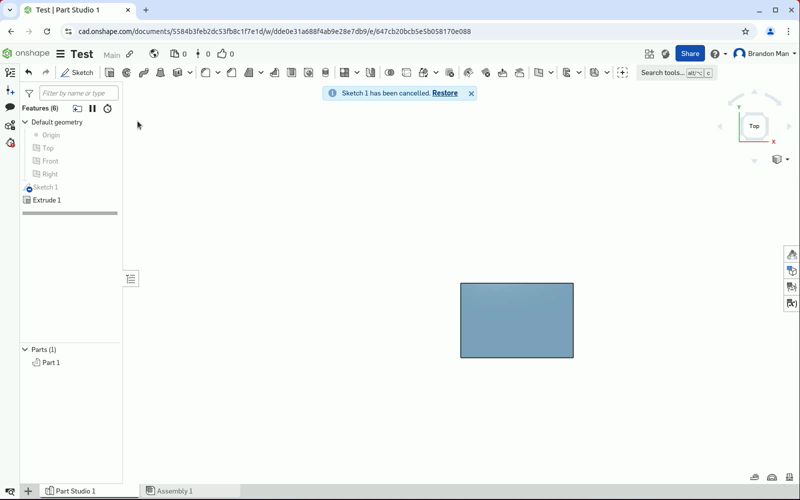
key(shift+h)
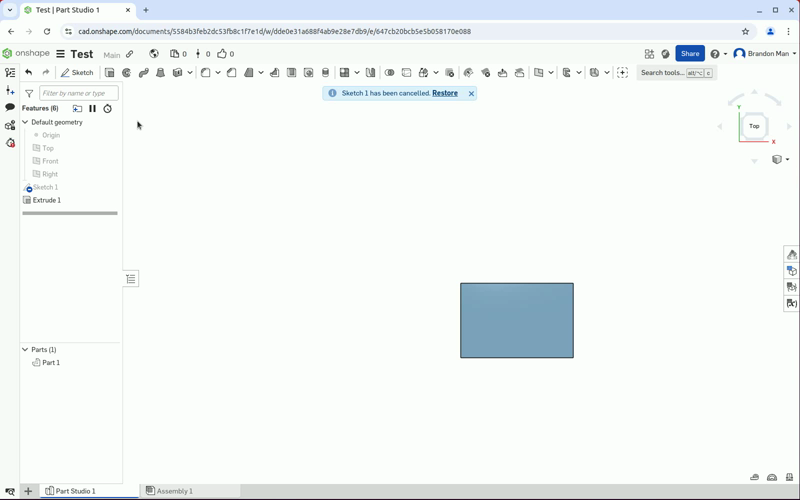
mouse_move(73, 189)
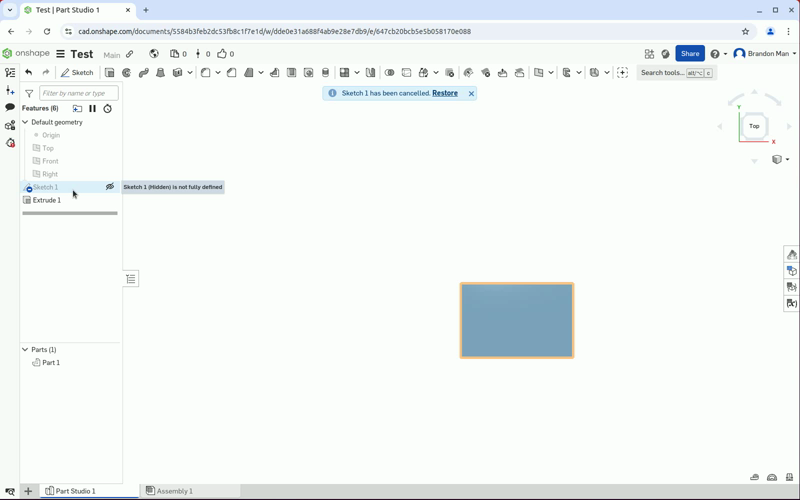
click(73, 189)
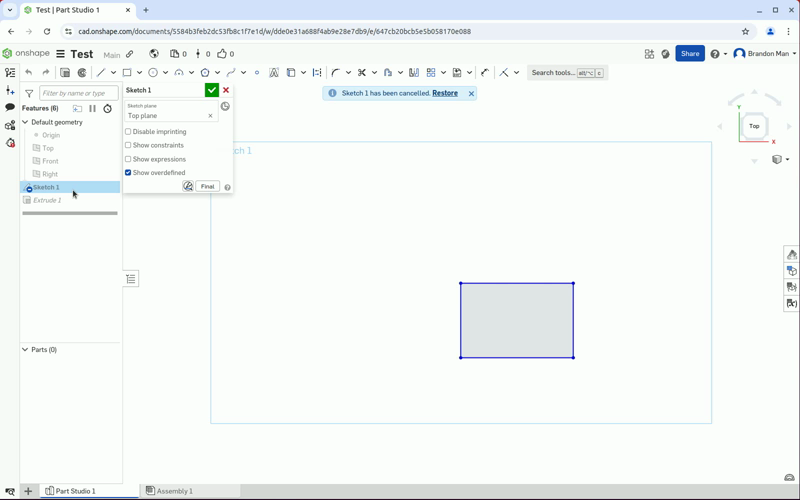
mouse_move(229, 92)
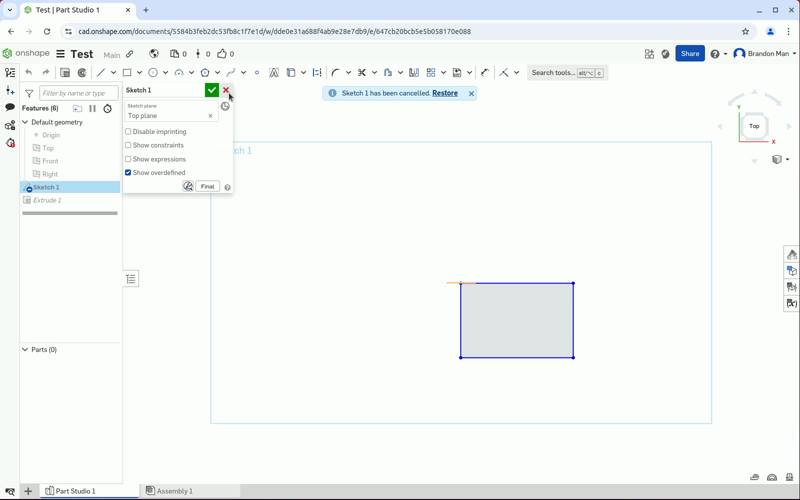
click(229, 92)
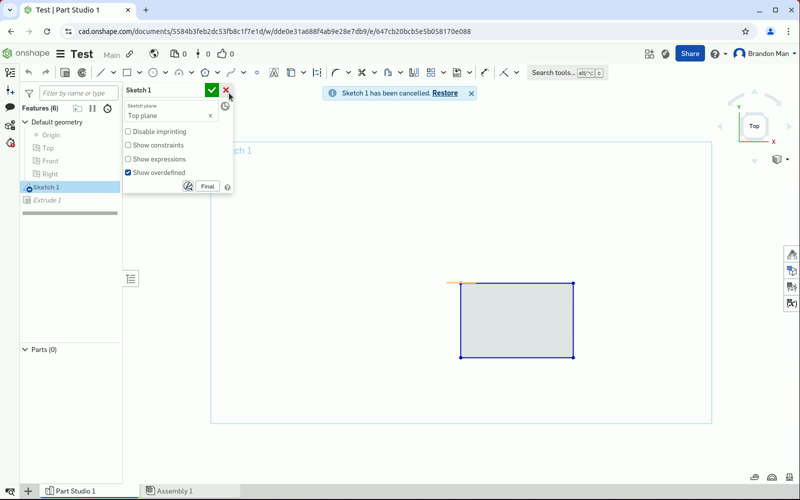
key(shift+s)
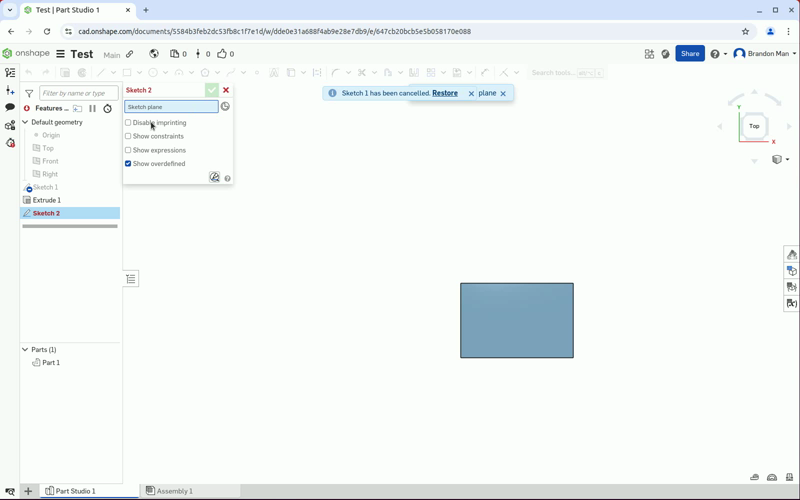
mouse_move(73, 150)
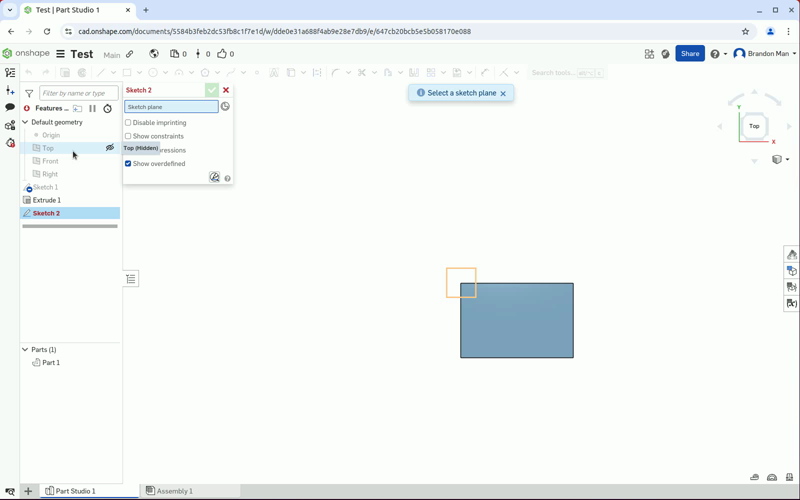
click(73, 150)
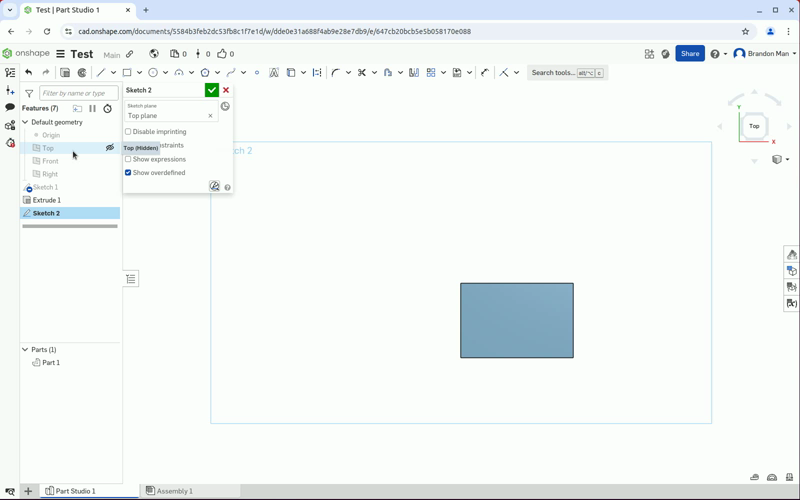
mouse_move(73, 352)
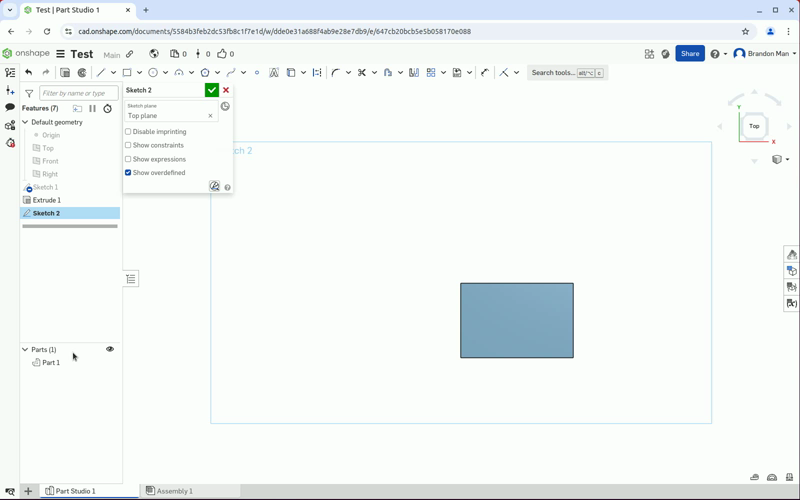
key(y)
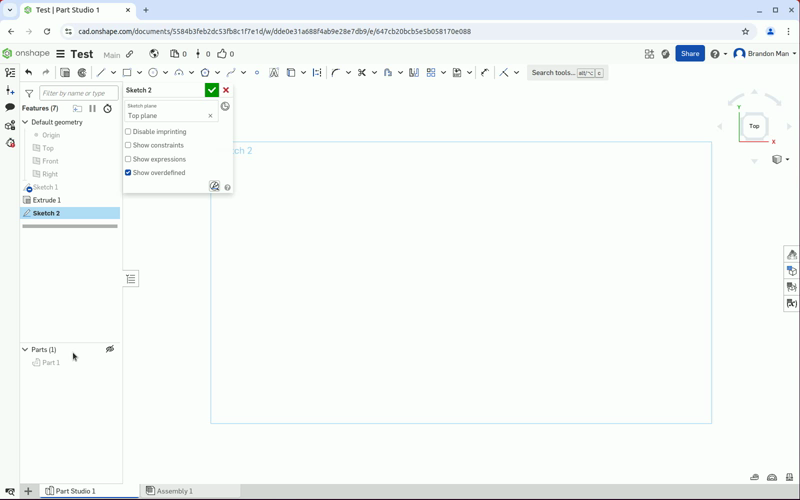
key(l)
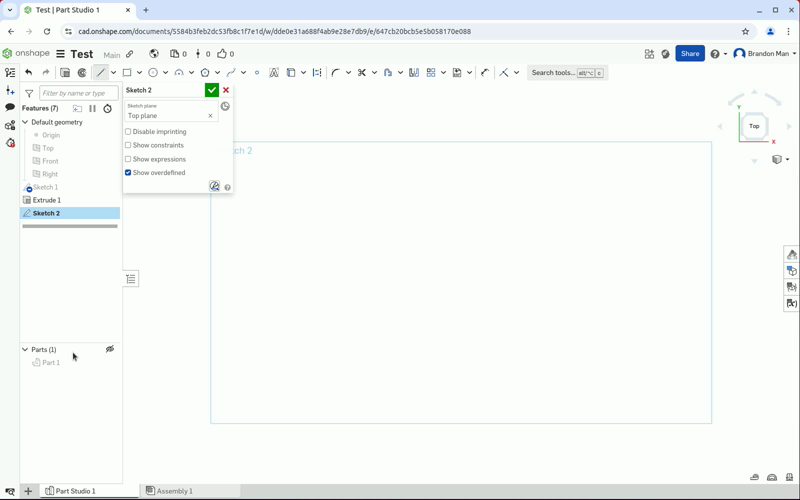
key_down(shift)
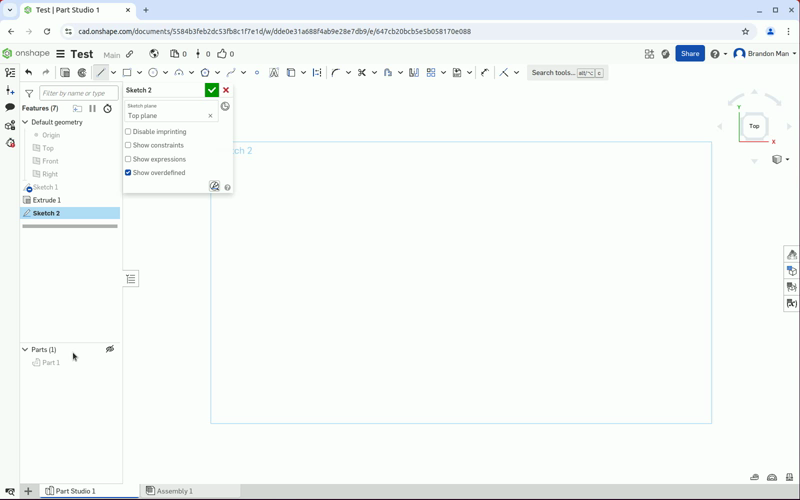
mouse_move(498, 339)
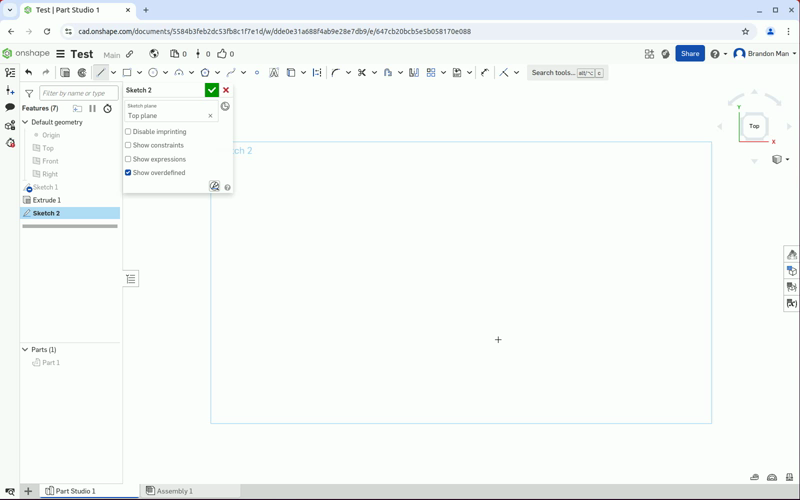
click(498, 339)
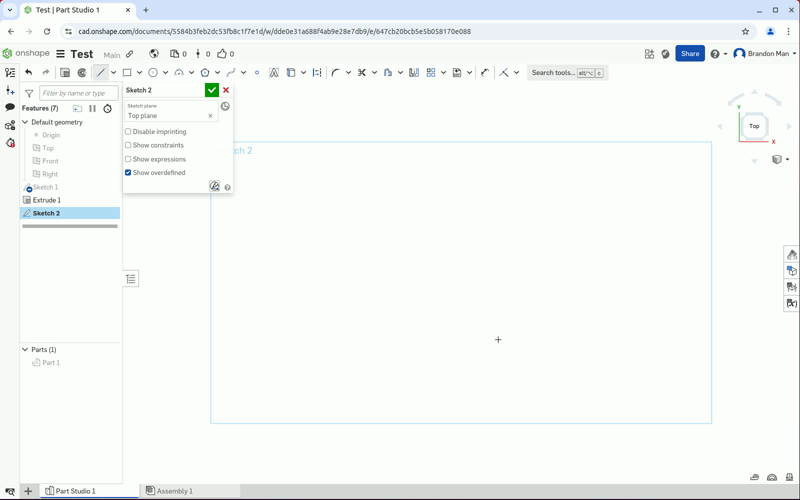
key_up(shift)
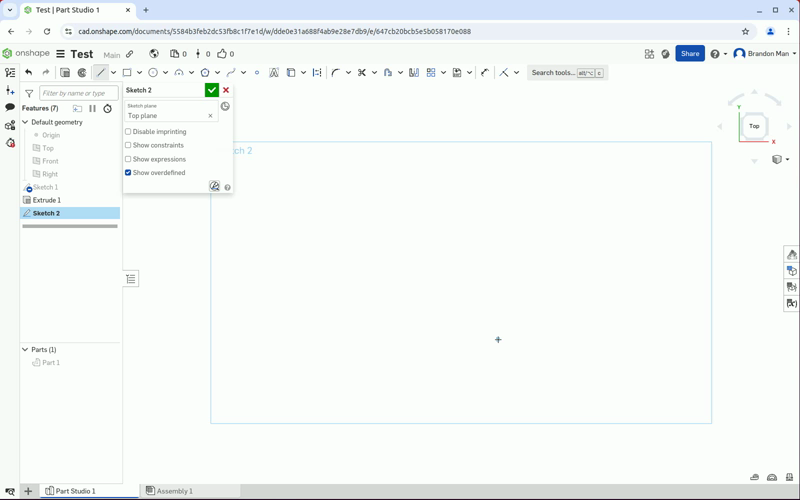
key_down(shift)
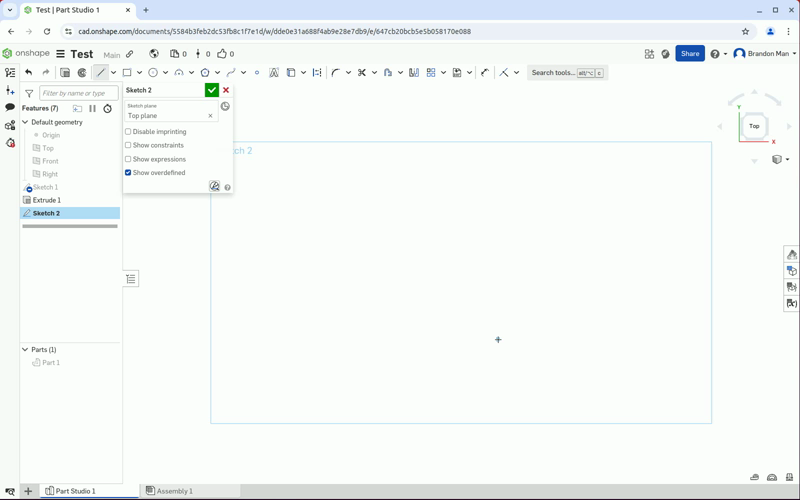
mouse_move(528, 339)
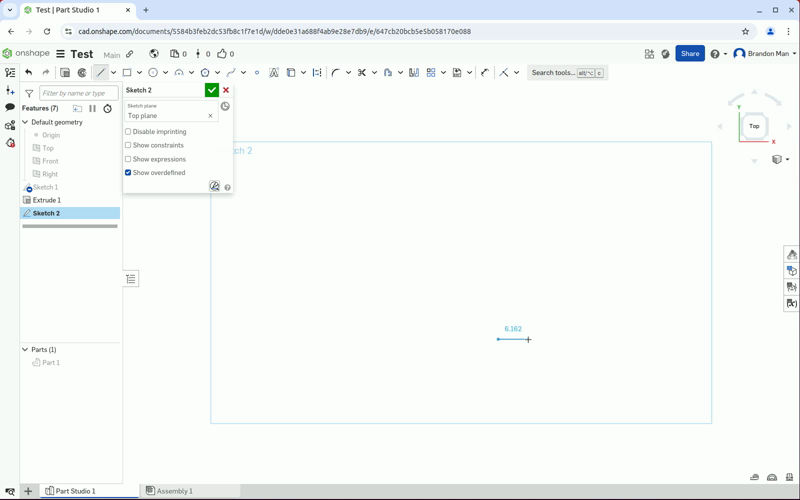
mouse_move(538, 339)
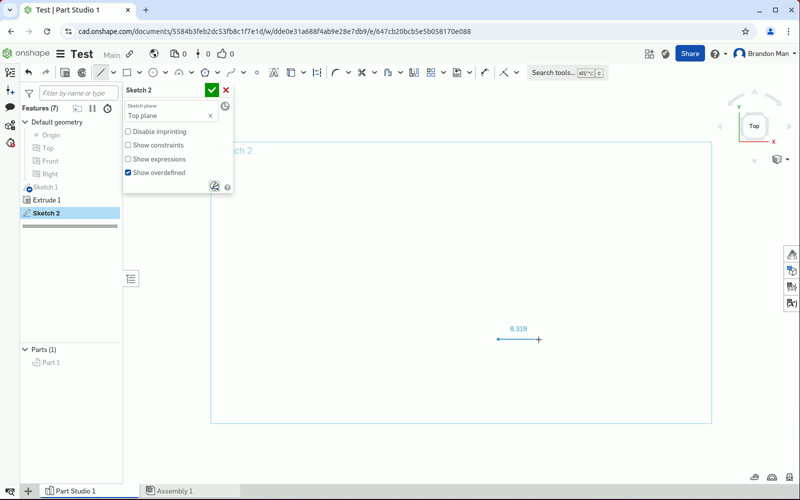
click(538, 339)
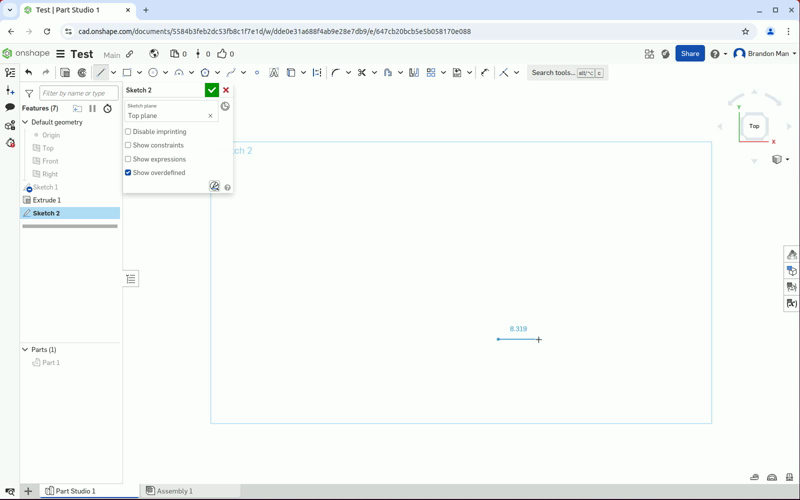
key_up(shift)
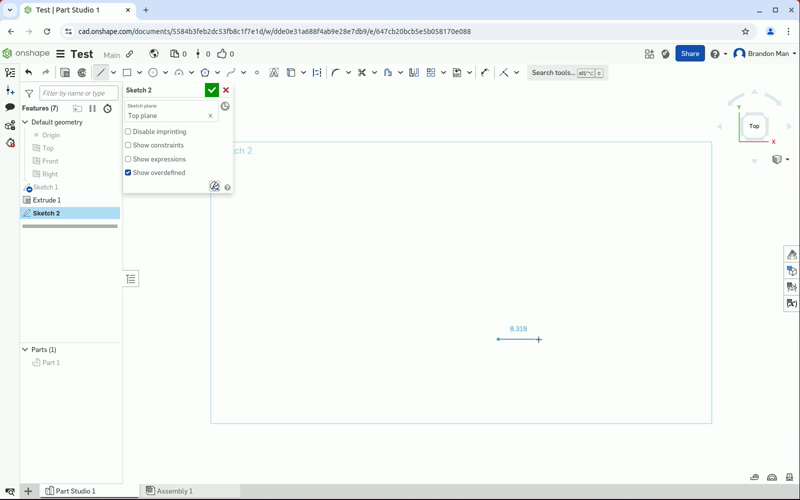
key_down(shift)
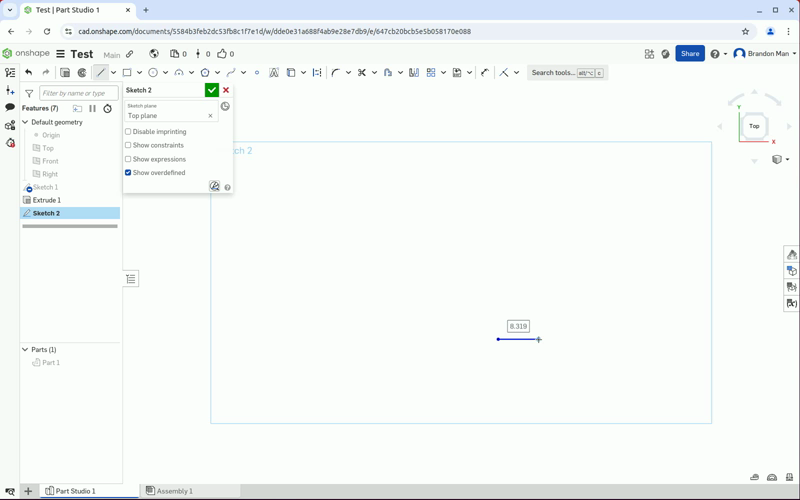
mouse_move(568, 339)
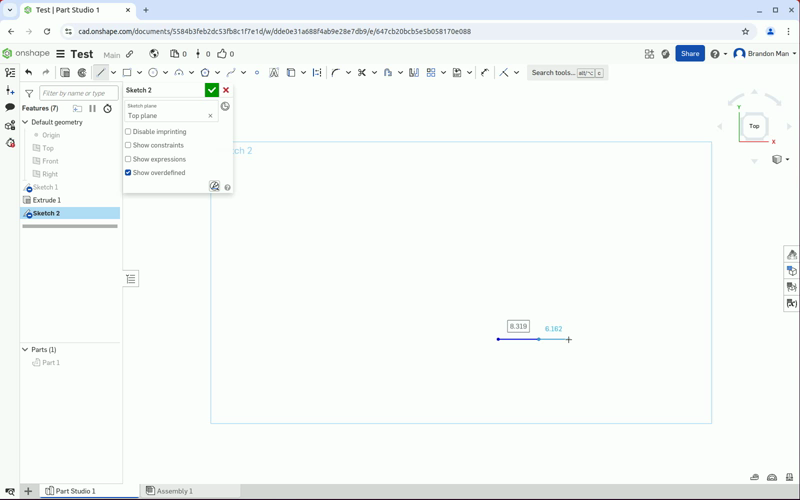
mouse_move(538, 300)
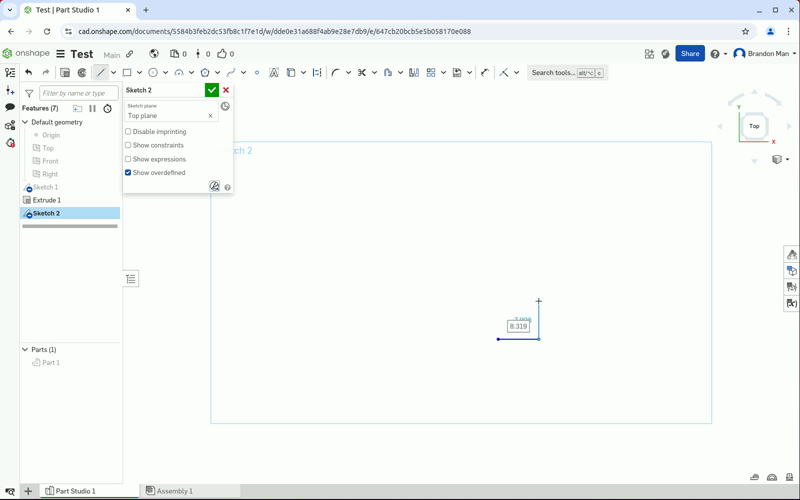
click(538, 300)
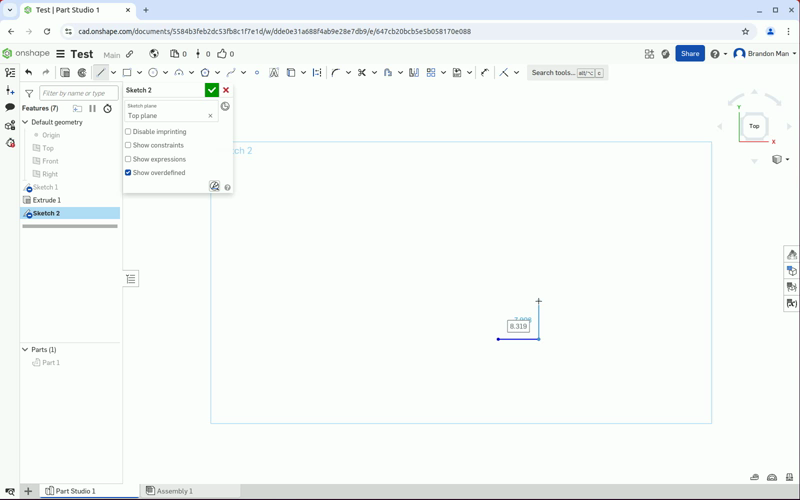
key_up(shift)
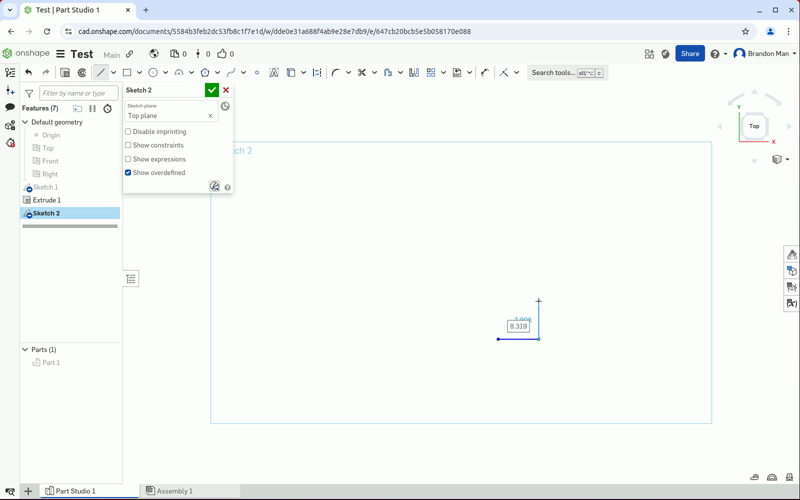
key_down(shift)
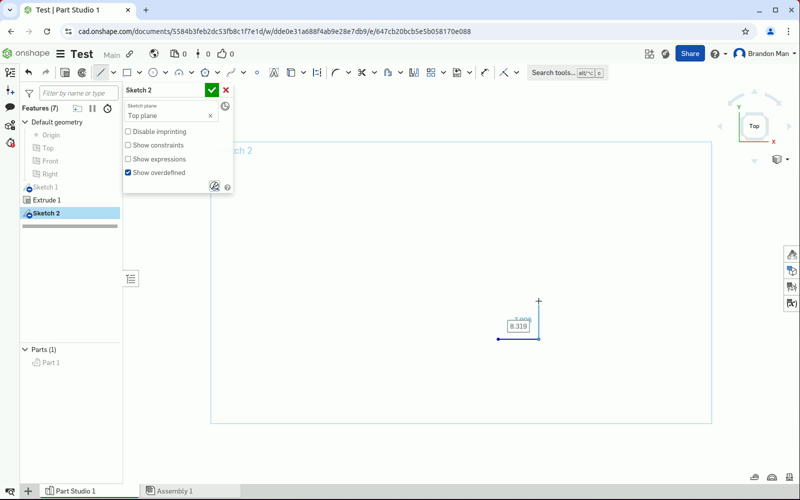
mouse_move(568, 300)
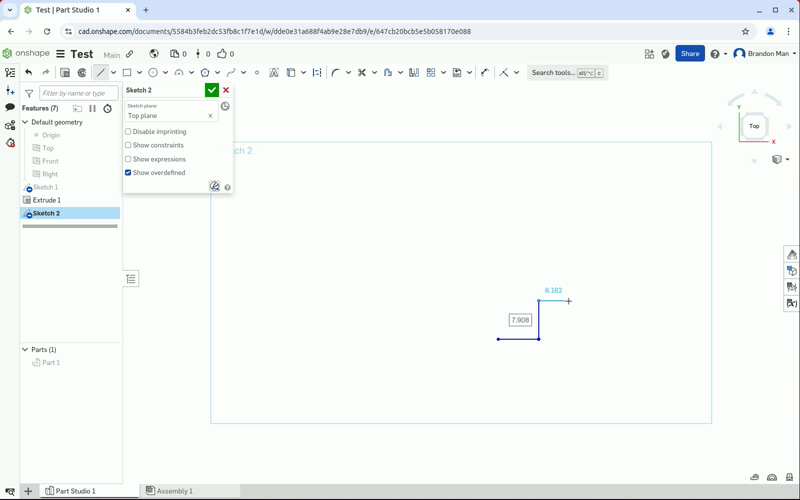
mouse_move(498, 300)
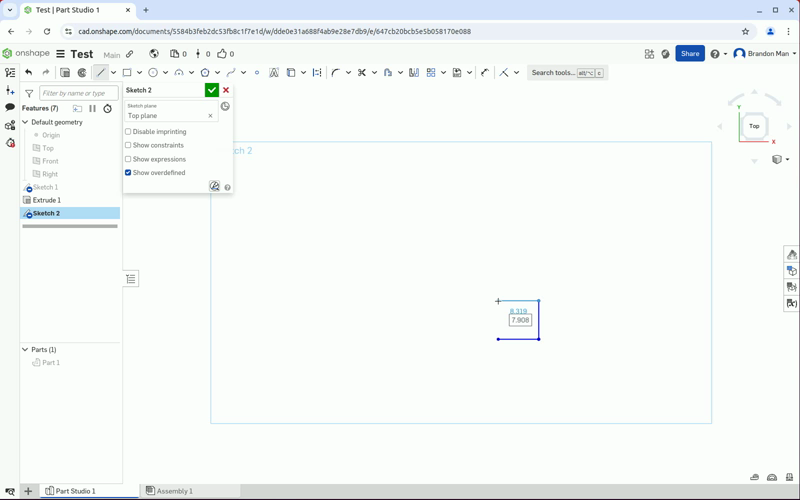
click(498, 300)
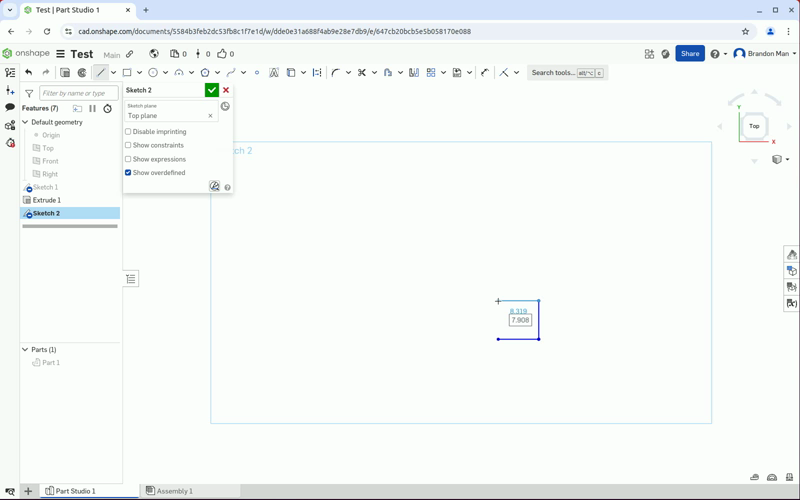
key_up(shift)
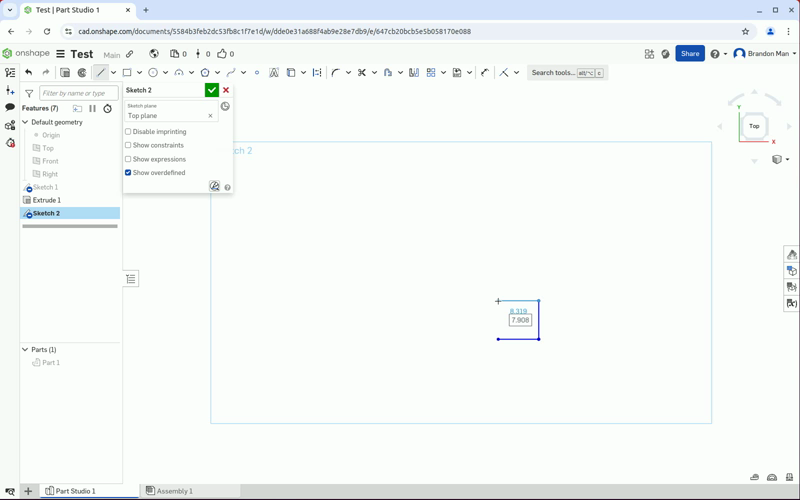
mouse_move(528, 300)
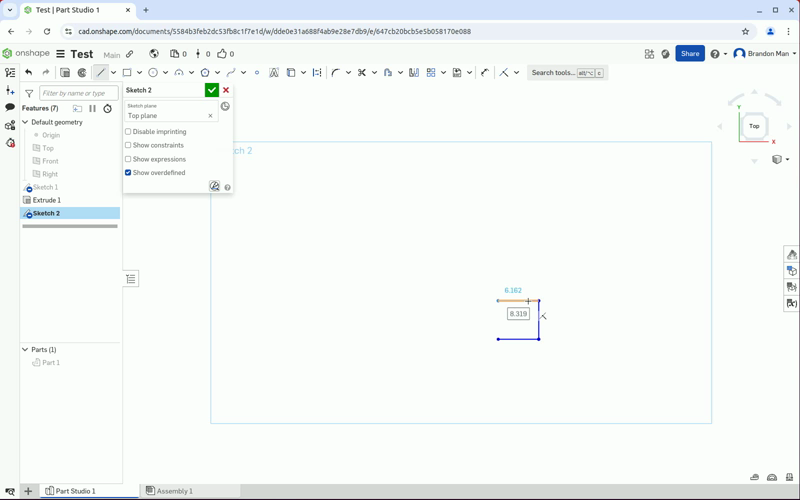
key_down(shift)
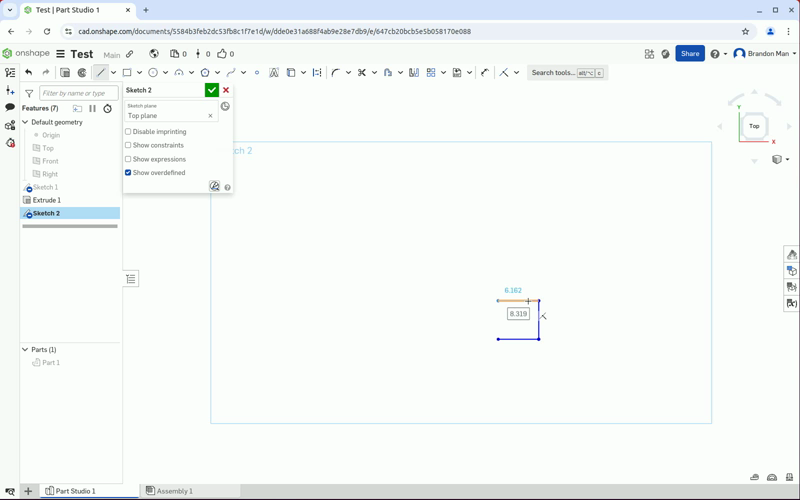
mouse_move(498, 339)
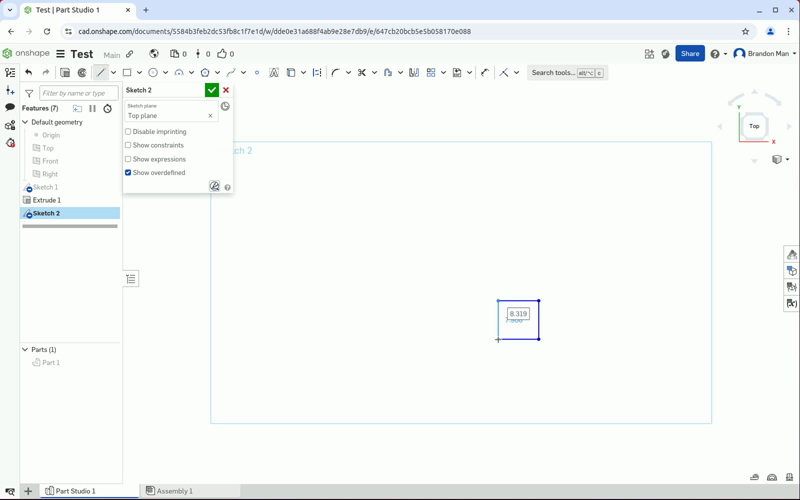
key_up(shift)
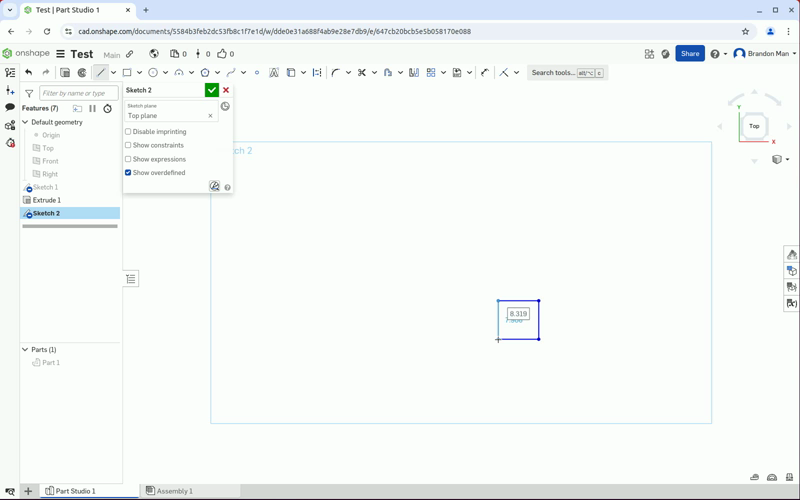
click(498, 339)
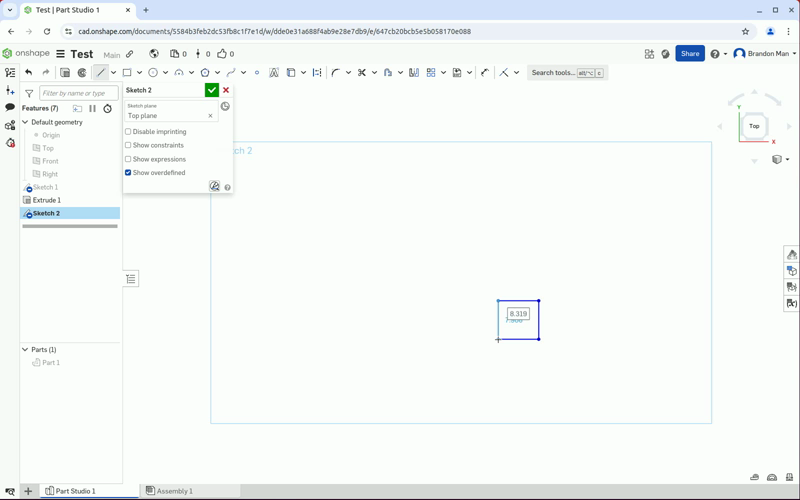
key(esc)
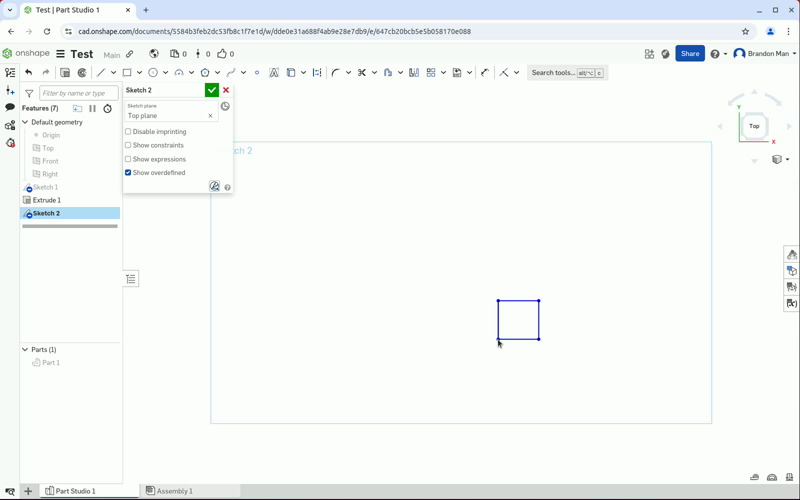
mouse_move(523, 315)
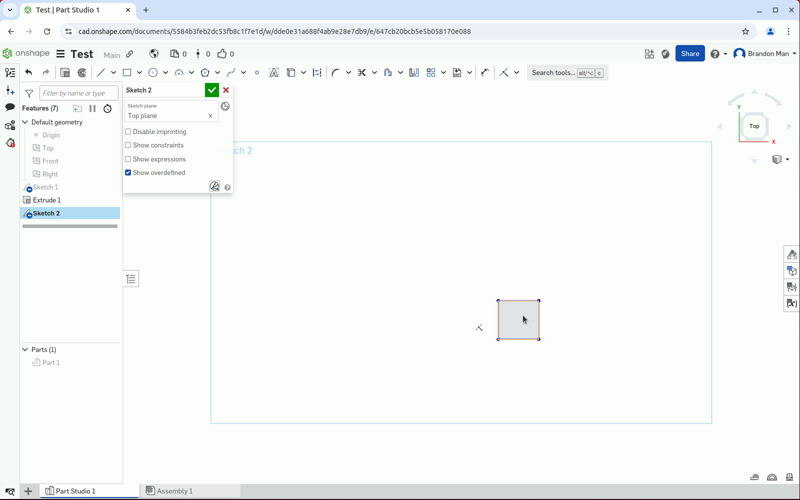
scroll(6)
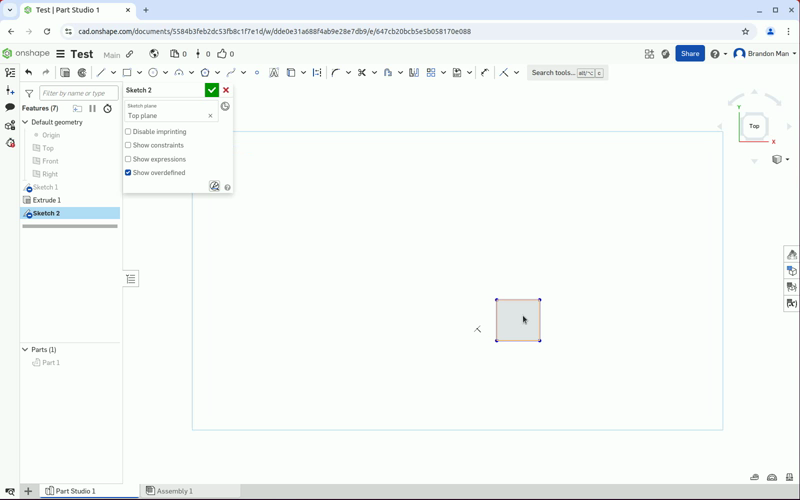
scroll(6)
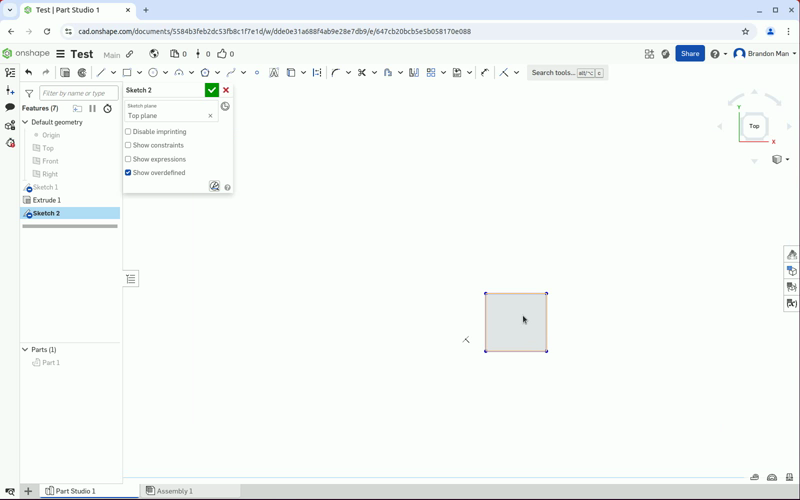
scroll(6)
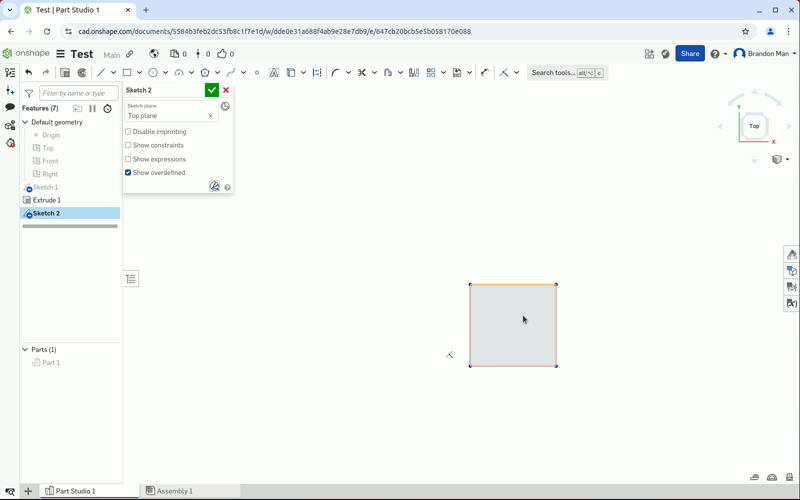
scroll(6)
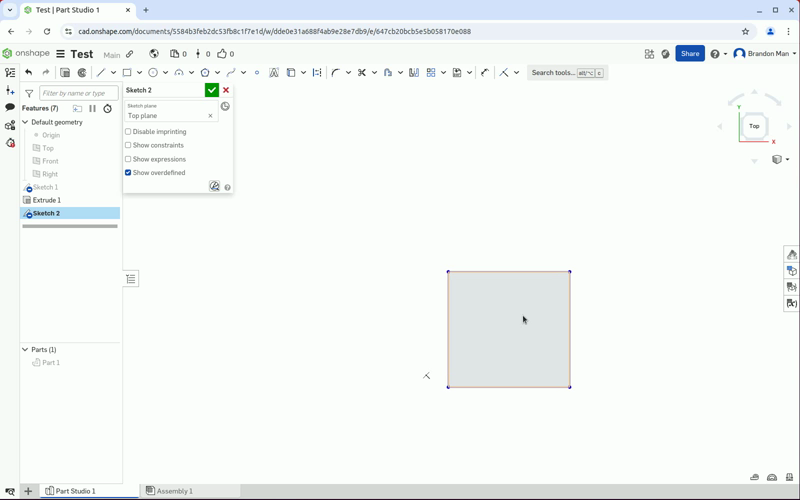
scroll(6)
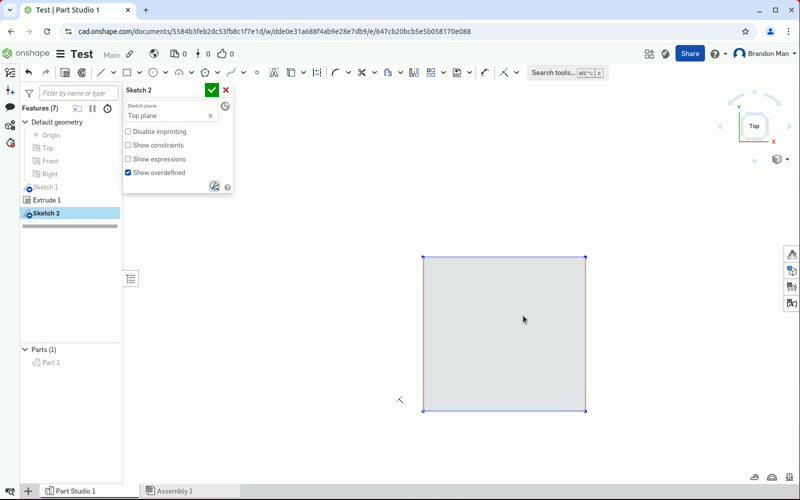
scroll(6)
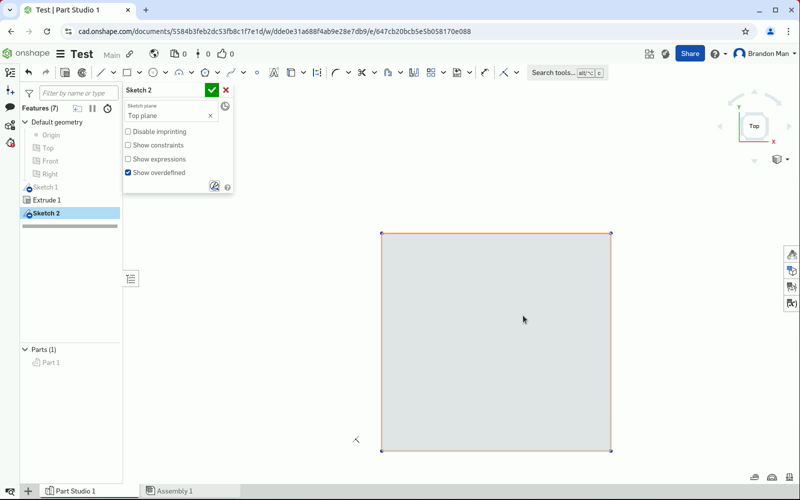
scroll(6)
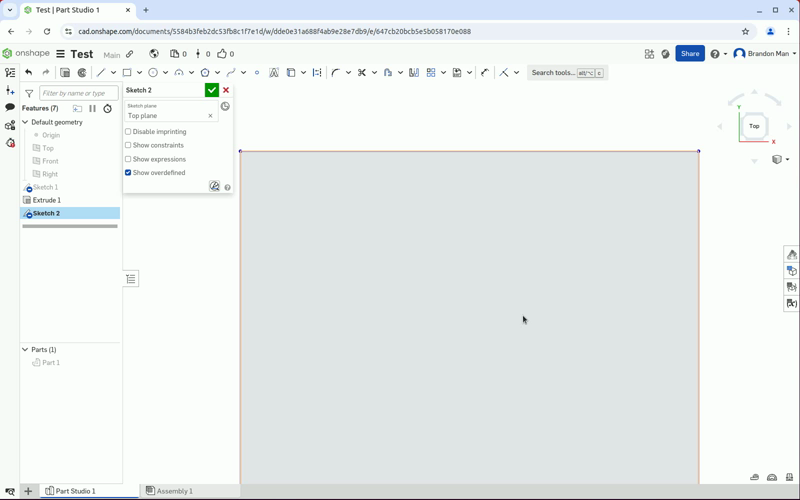
click(523, 315)
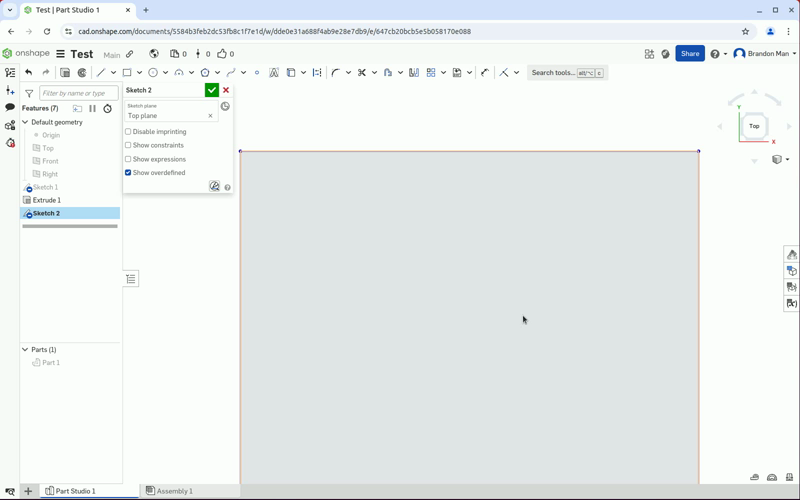
scroll(-6)
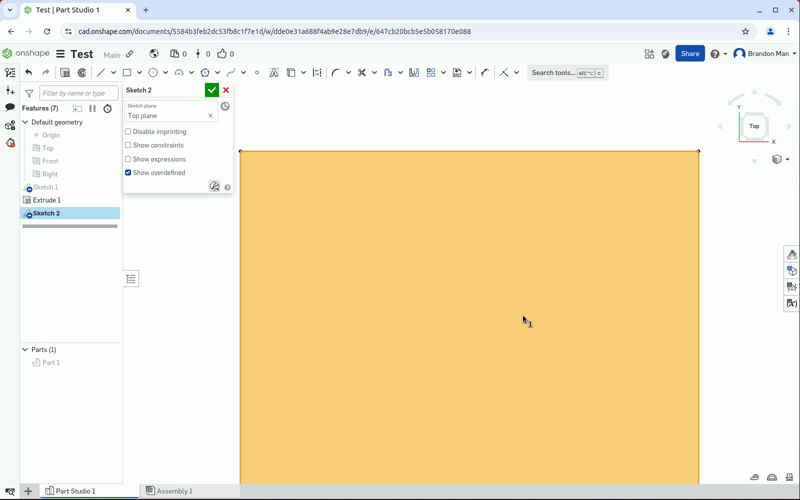
scroll(-6)
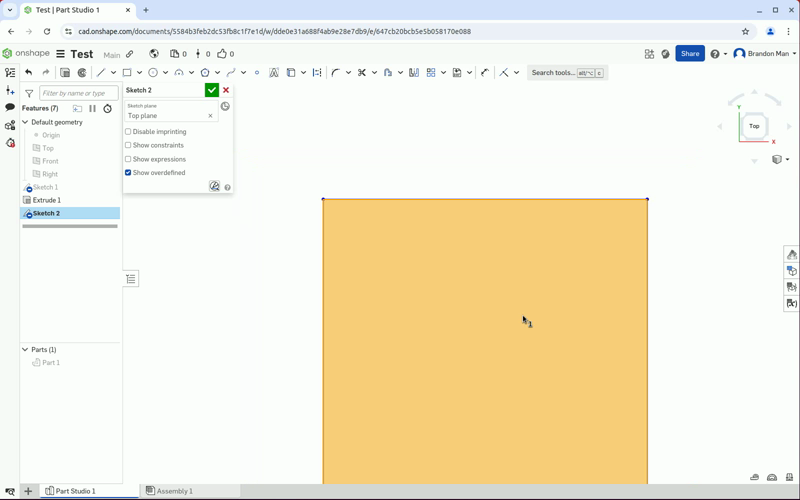
scroll(-6)
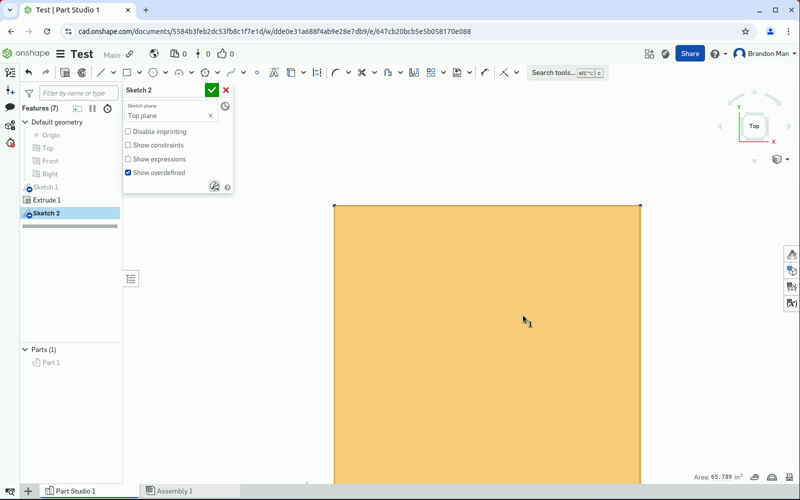
scroll(-6)
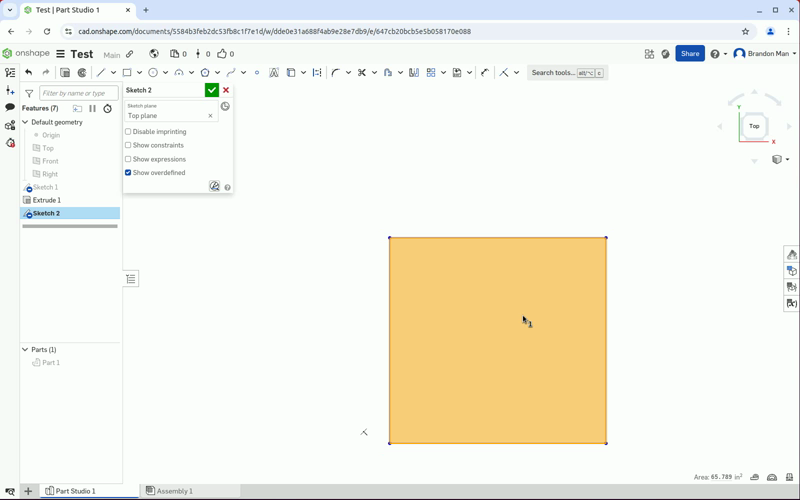
scroll(-6)
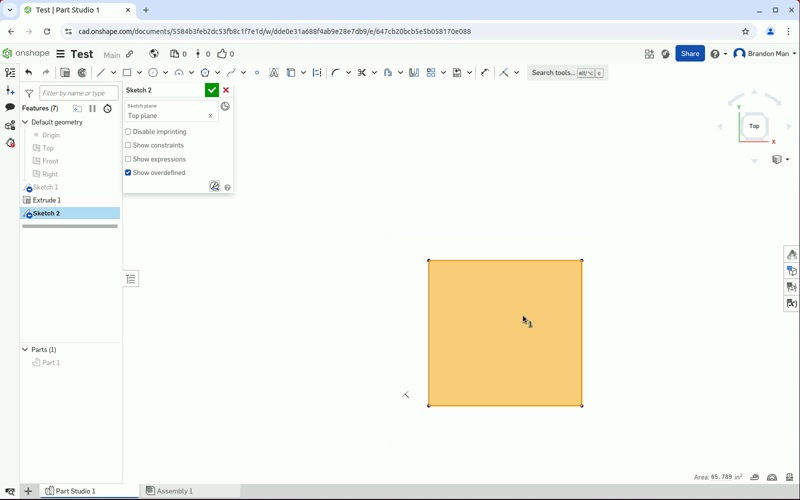
scroll(-6)
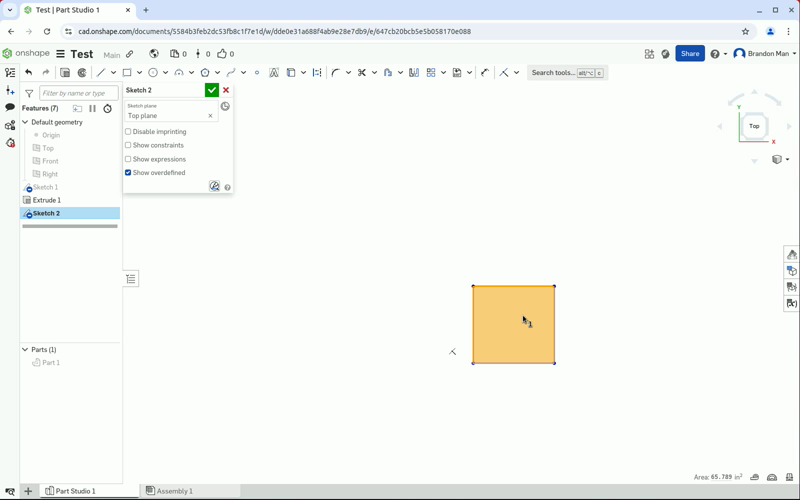
scroll(-6)
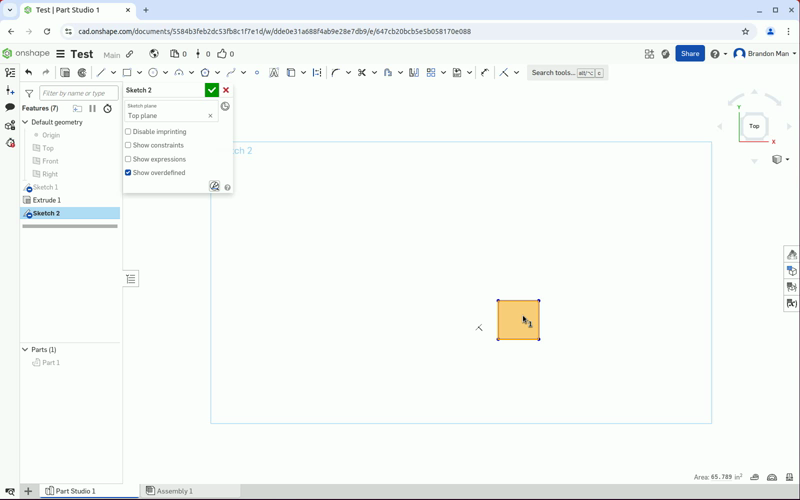
mouse_move(73, 352)
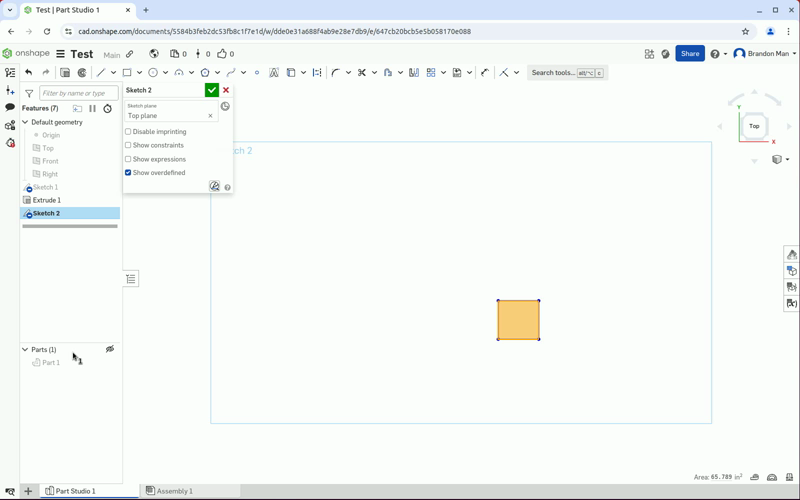
key(shift+y)
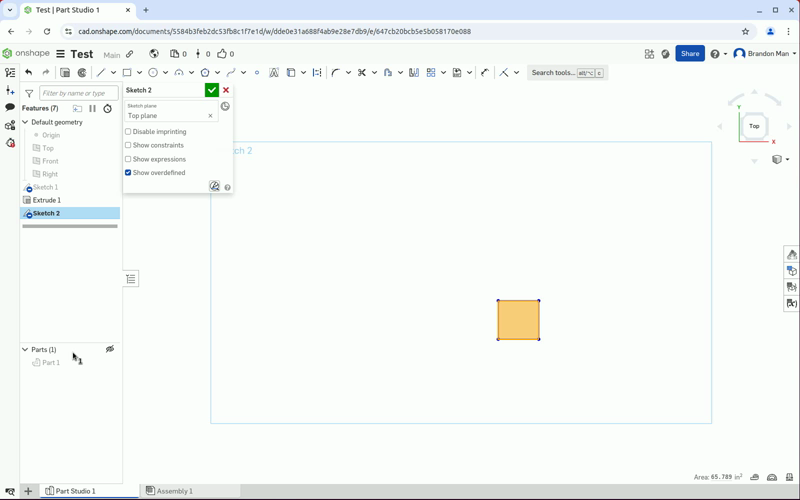
key(shift+e)
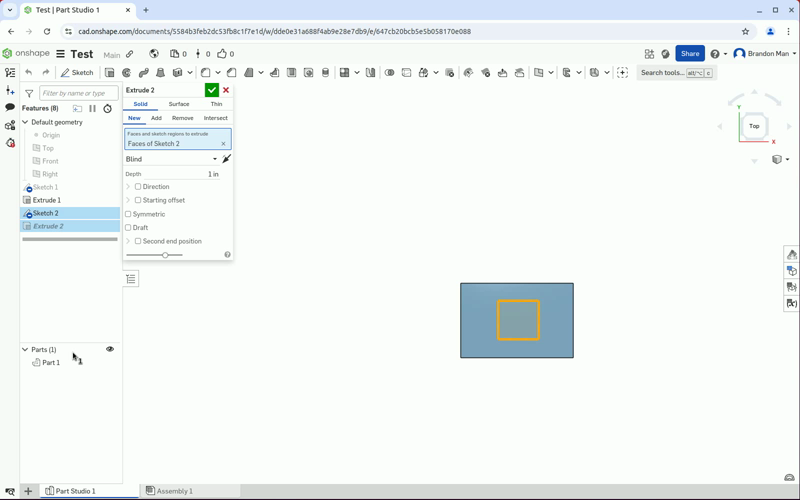
mouse_move(143, 106)
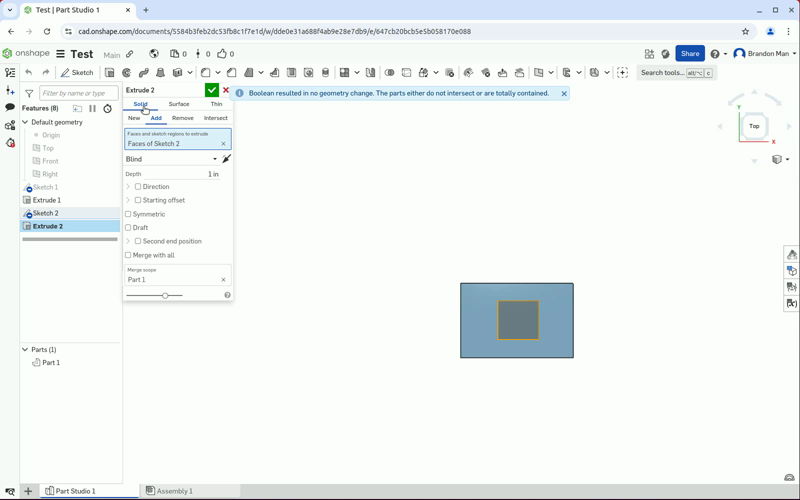
click(143, 106)
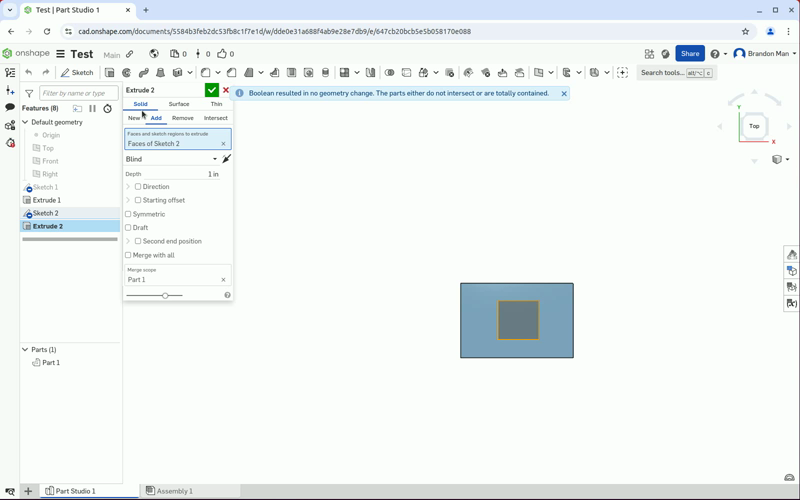
mouse_move(137, 120)
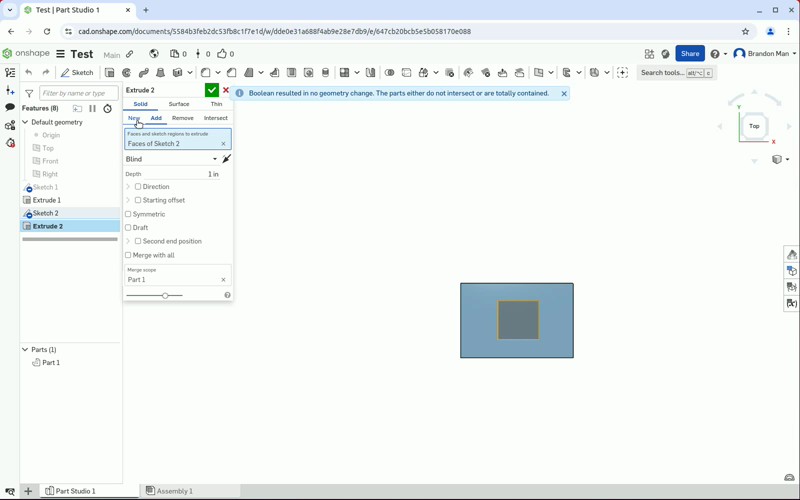
click(137, 120)
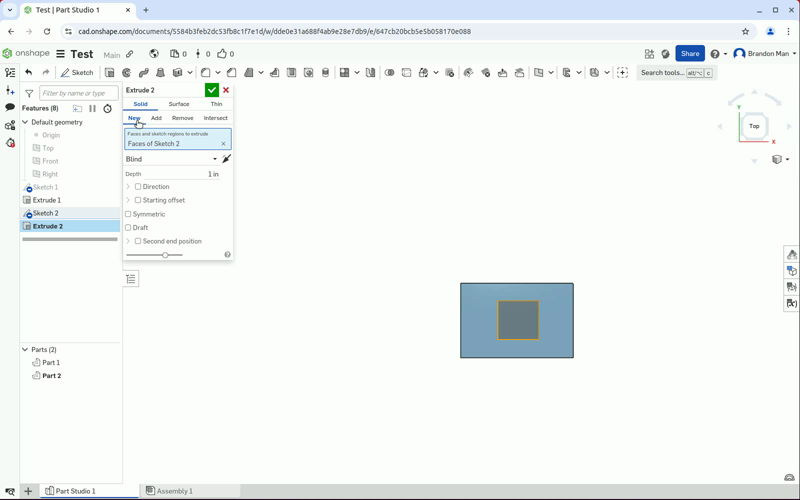
key(tab, 4)
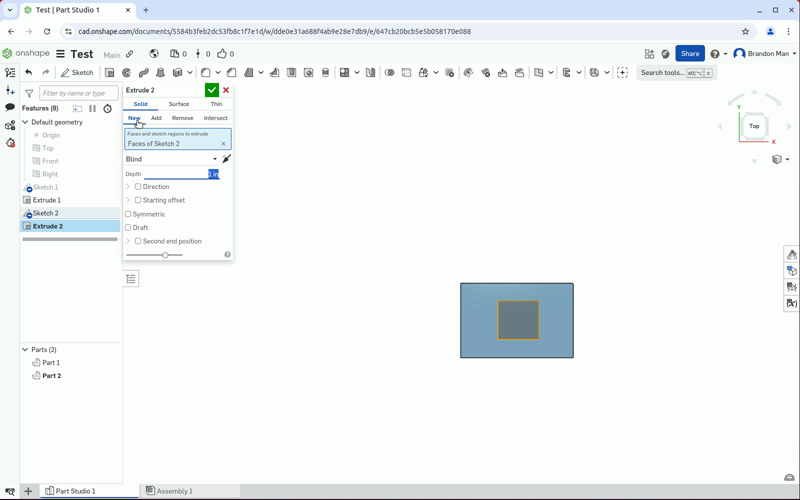
text(13.48)
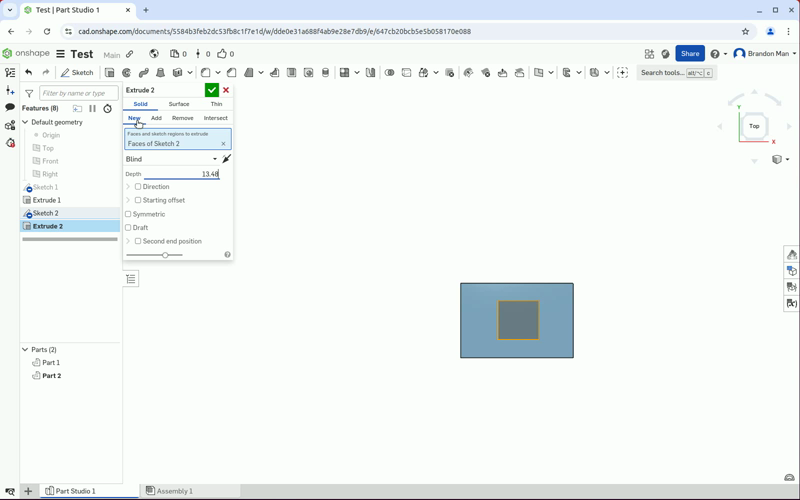
key(enter)
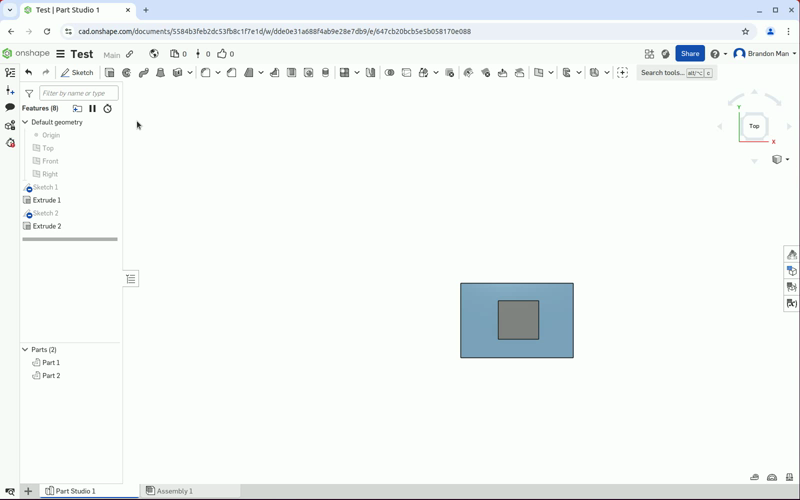
key(shift+h)
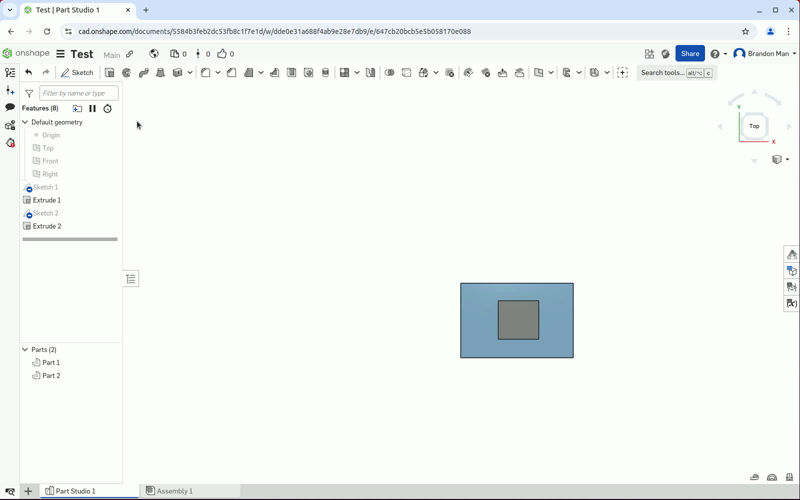
key(shift+h)
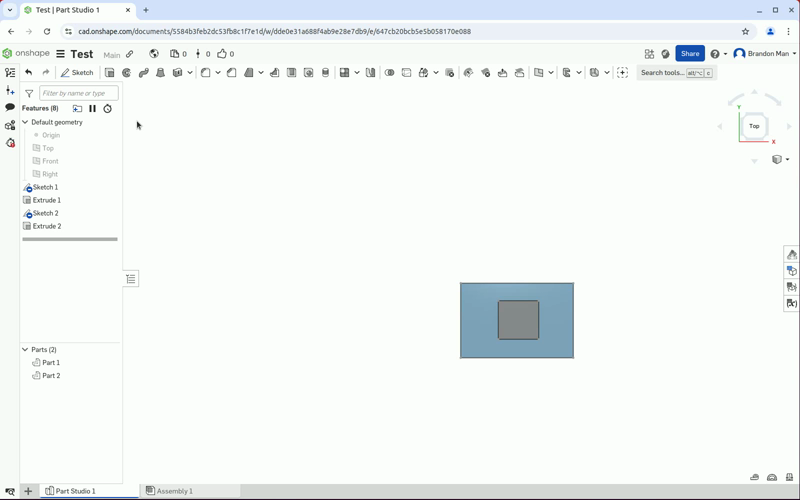
key(shift+7)
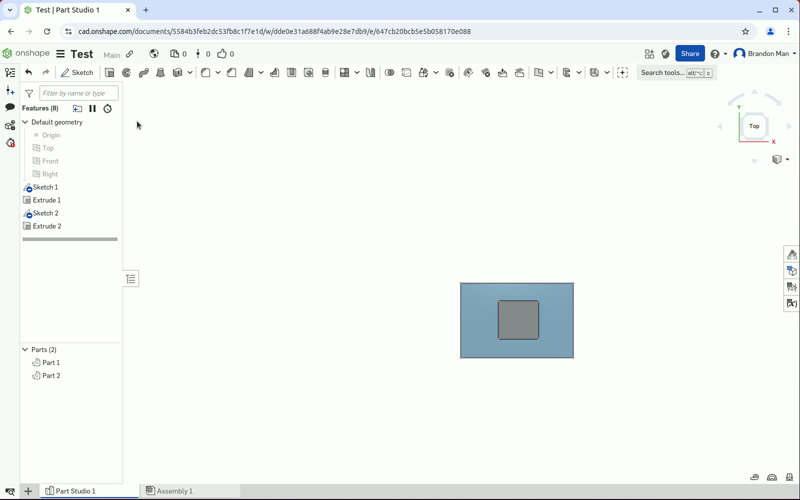
key(up, 3)
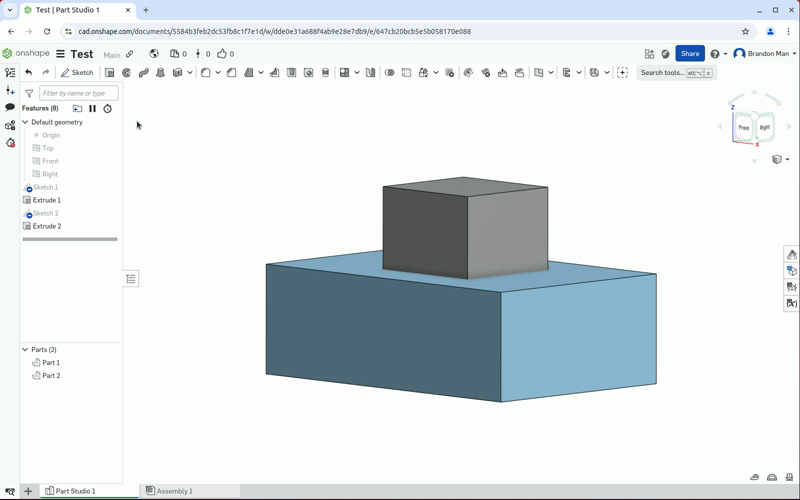
key(left, 3)
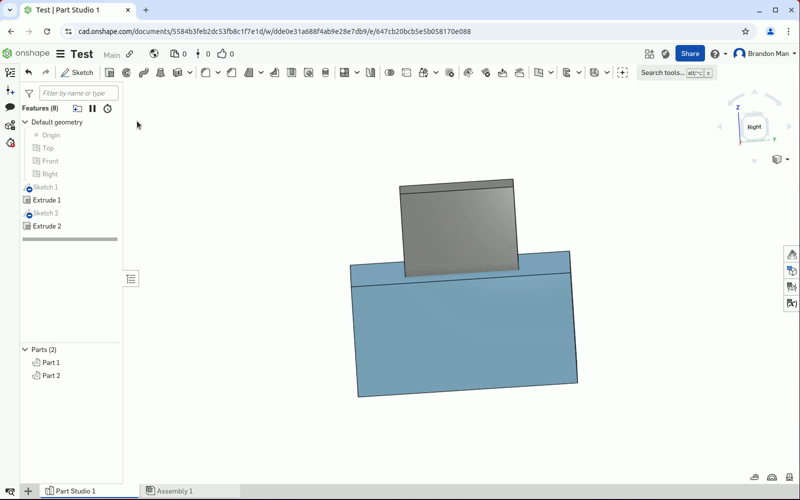
key(right, 3)
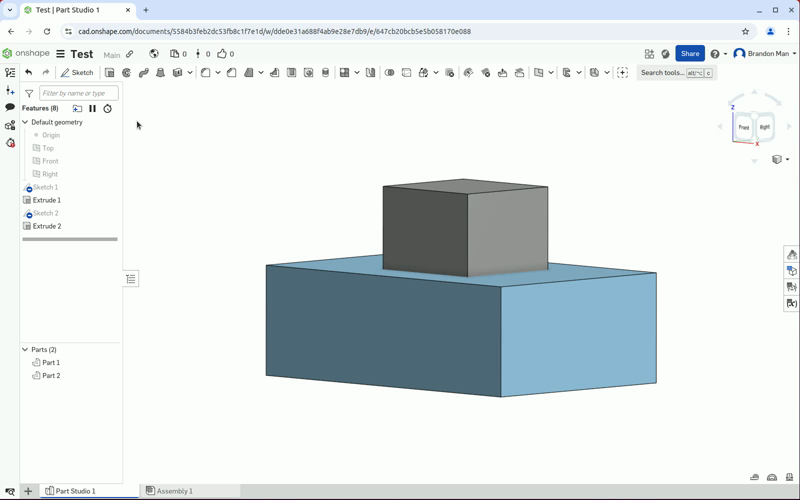
key(down, 3)
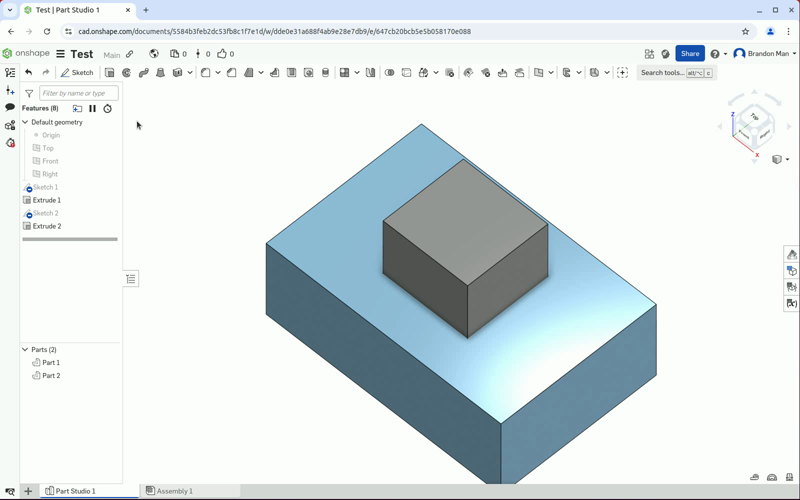
mouse_move(73, 189)
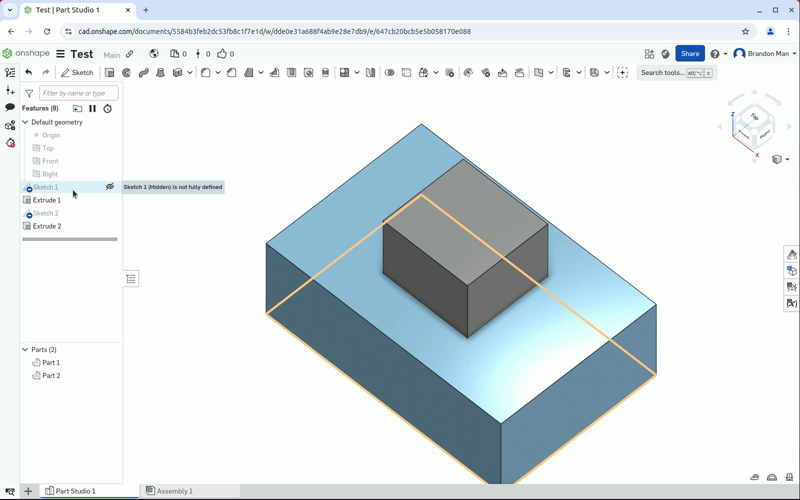
click(73, 189)